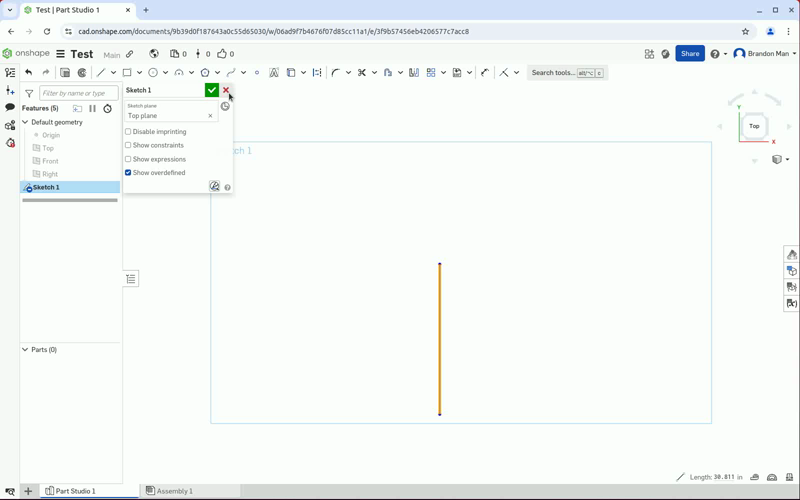
key(shift+h)
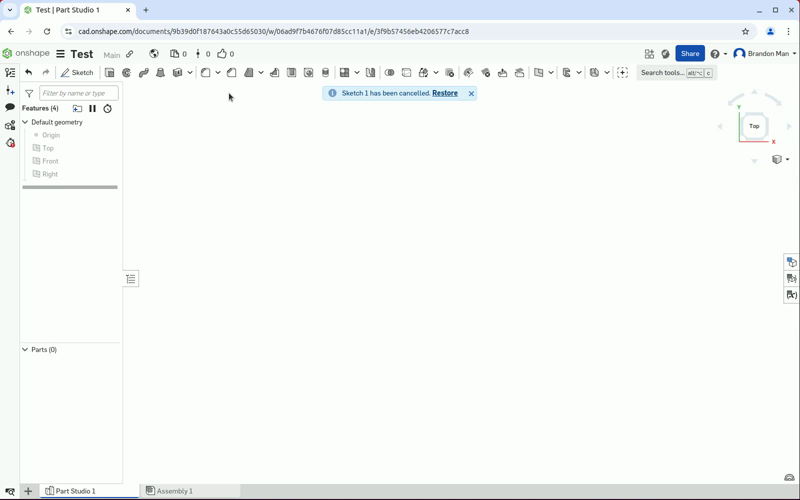
mouse_move(73, 352)
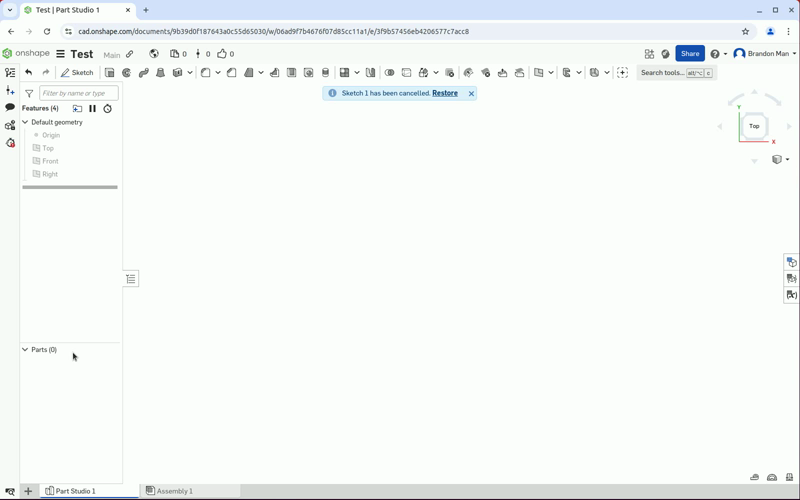
key(y)
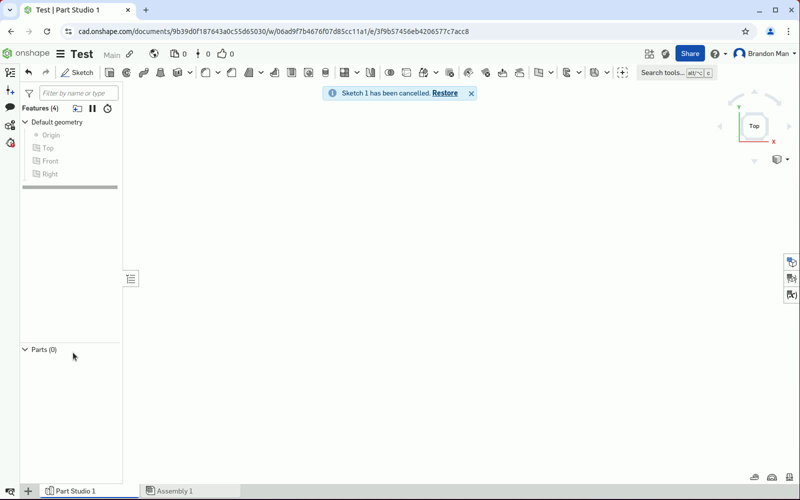
key(shift+p)
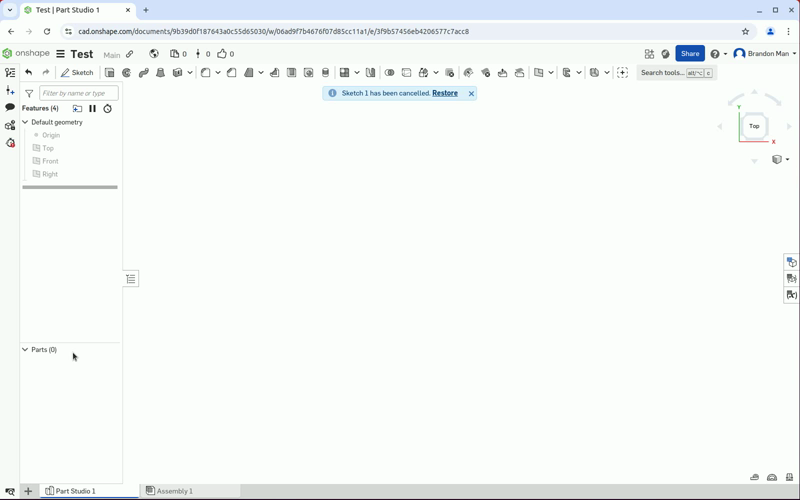
key(space)
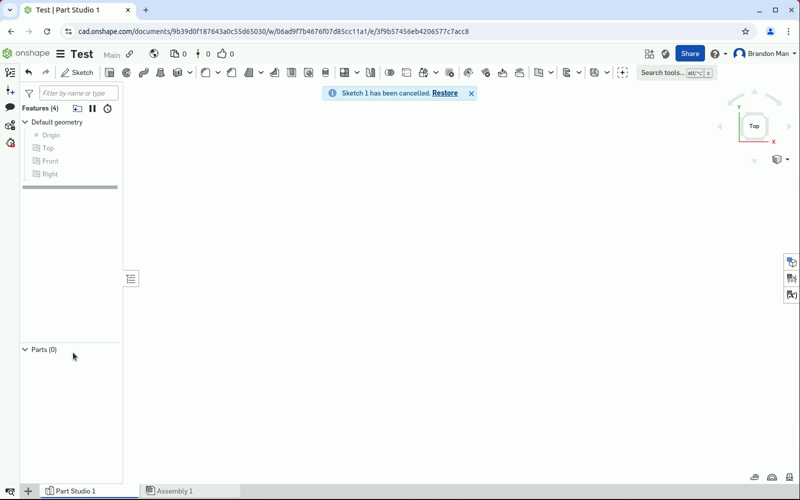
key_down(shift)
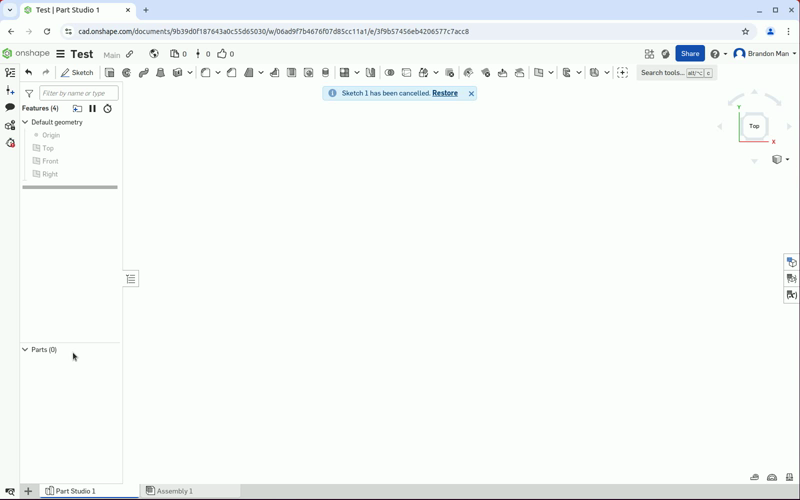
key(up)
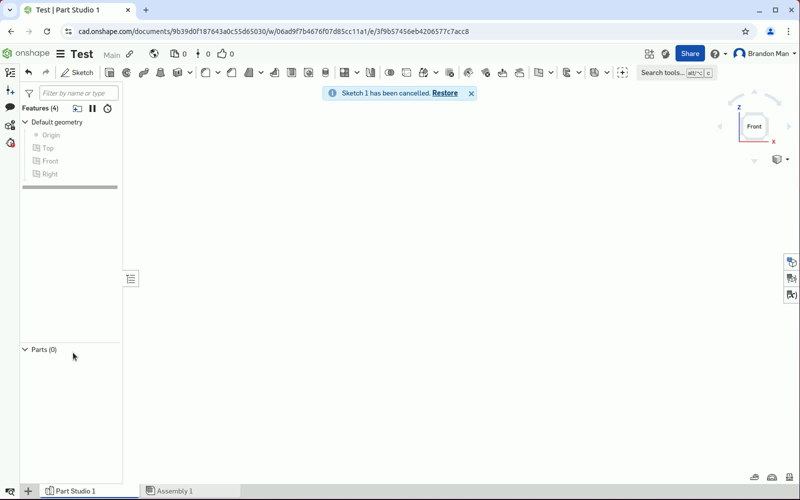
key_up(shift)
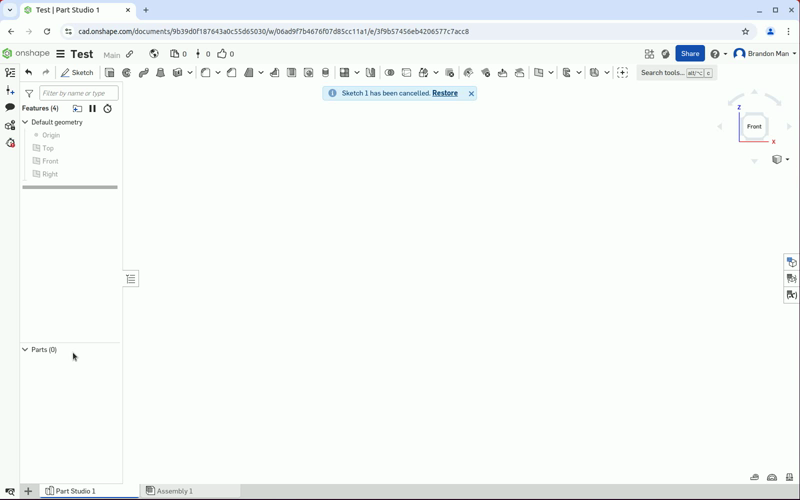
mouse_move(73, 352)
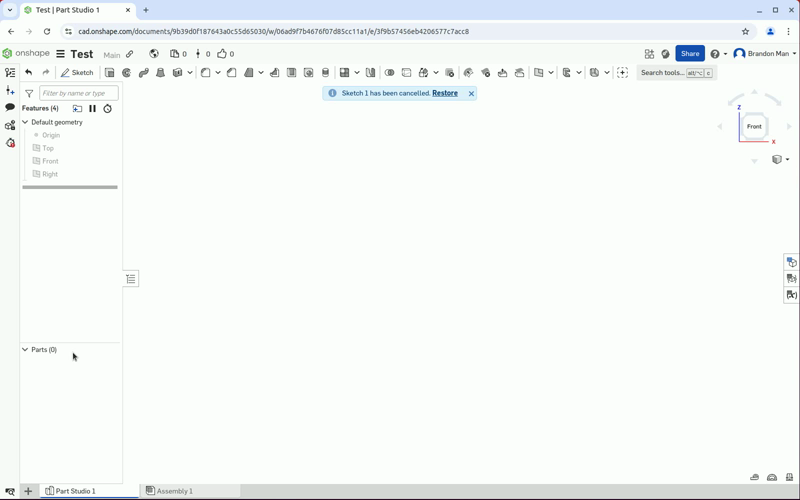
key(shift+y)
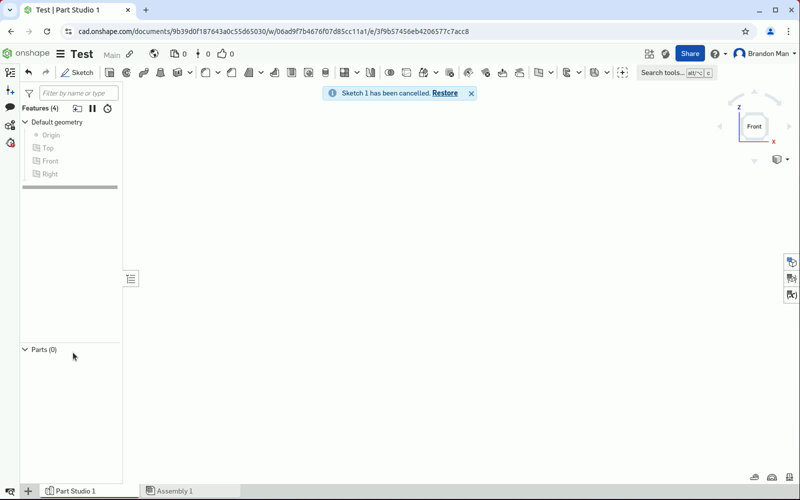
key(shift+s)
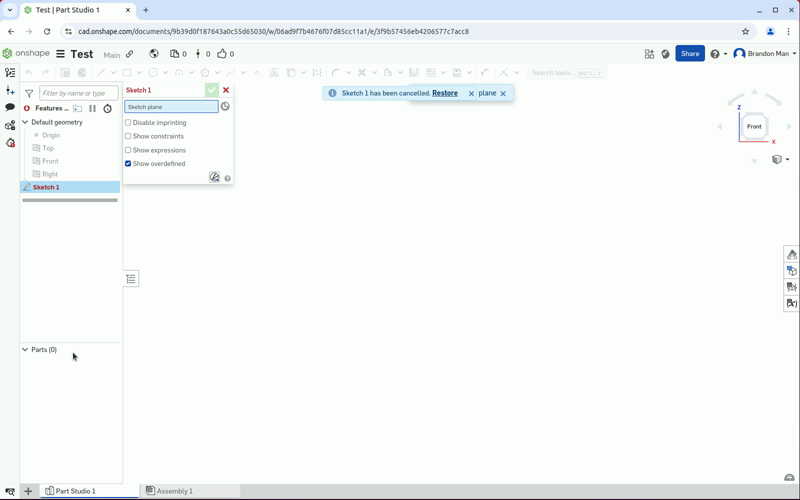
mouse_move(73, 163)
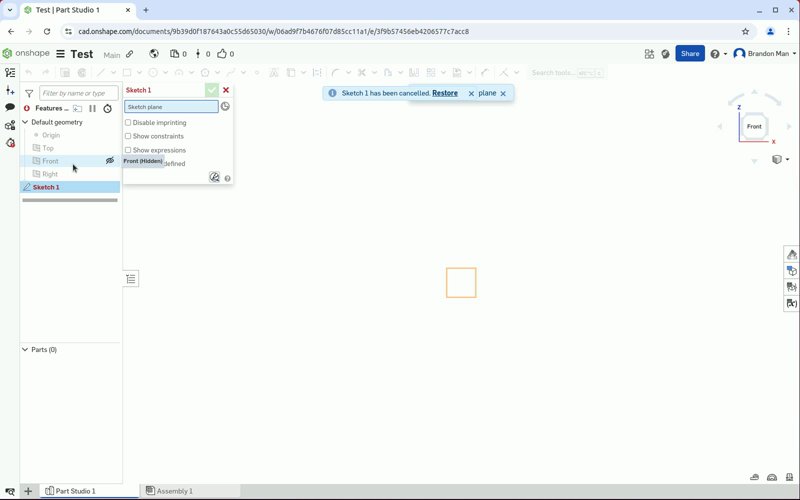
click(73, 163)
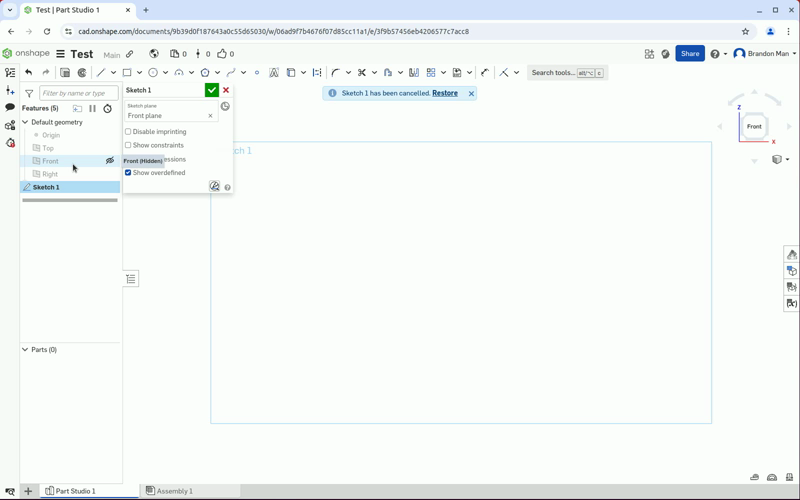
mouse_move(73, 352)
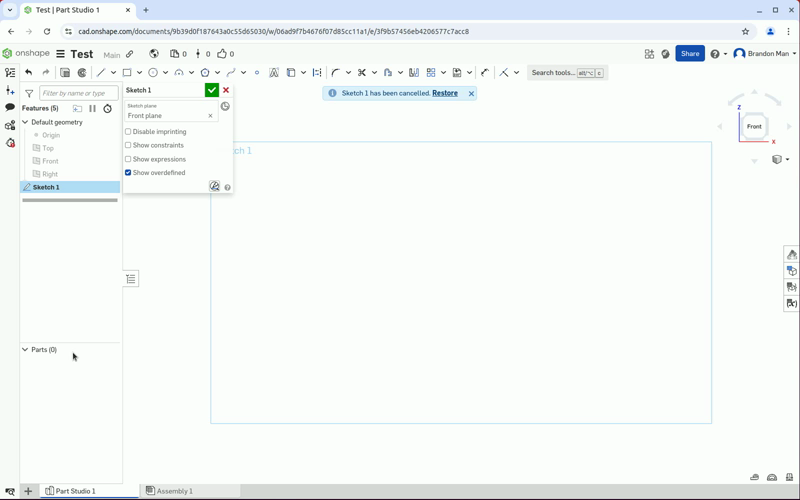
key(y)
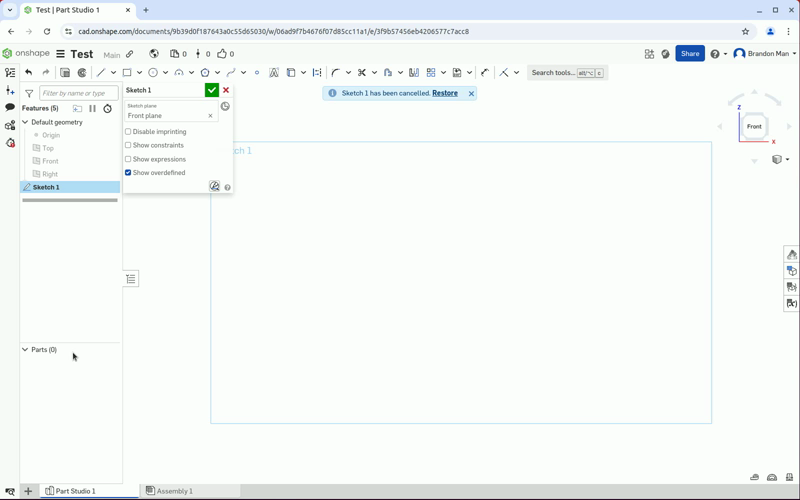
key(c)
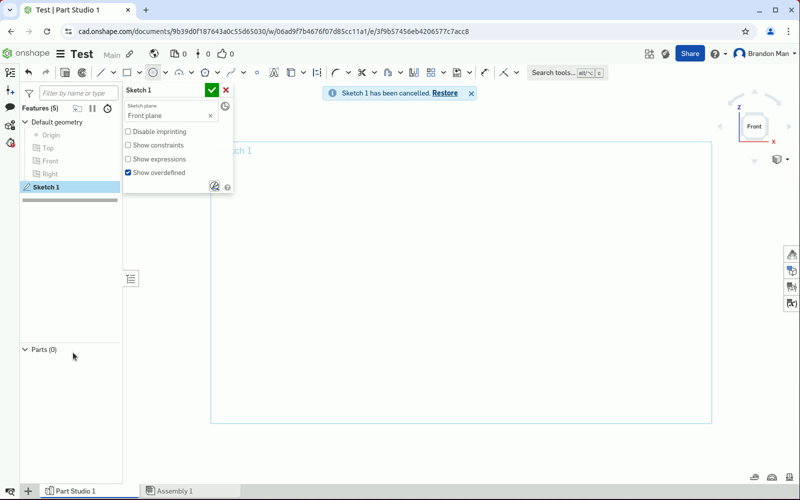
key_down(shift)
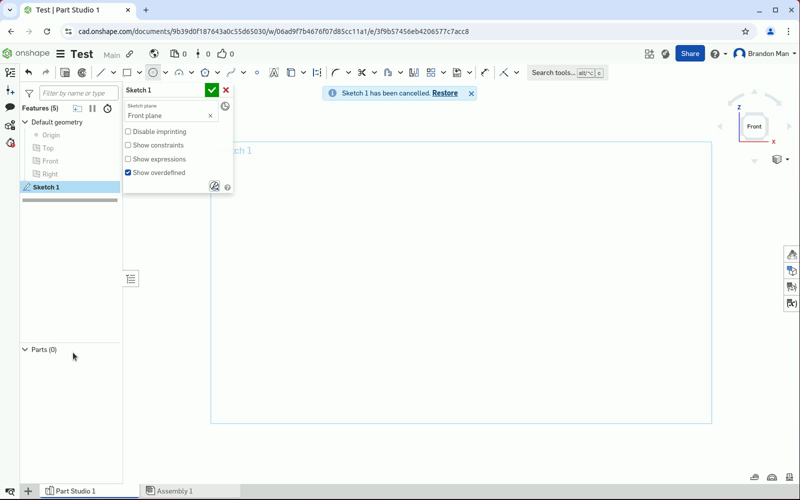
mouse_move(461, 282)
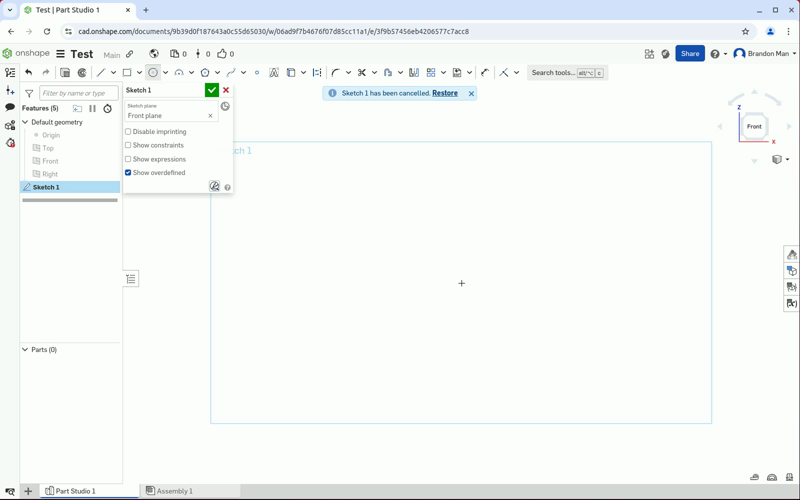
click(461, 282)
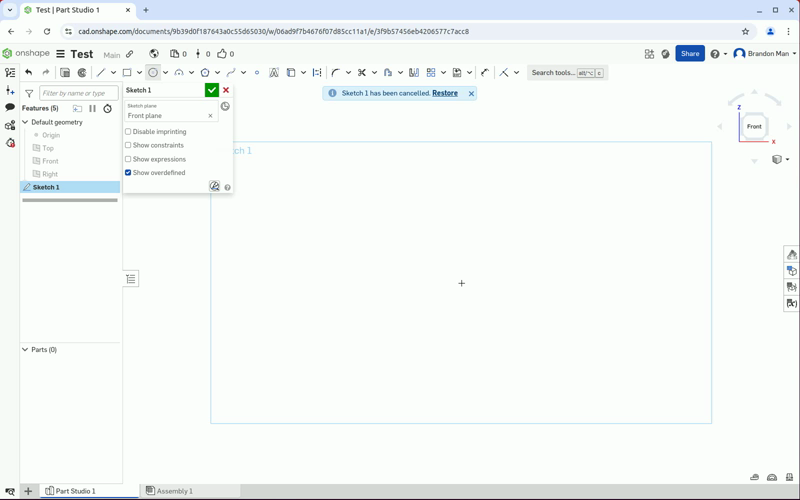
key_up(shift)
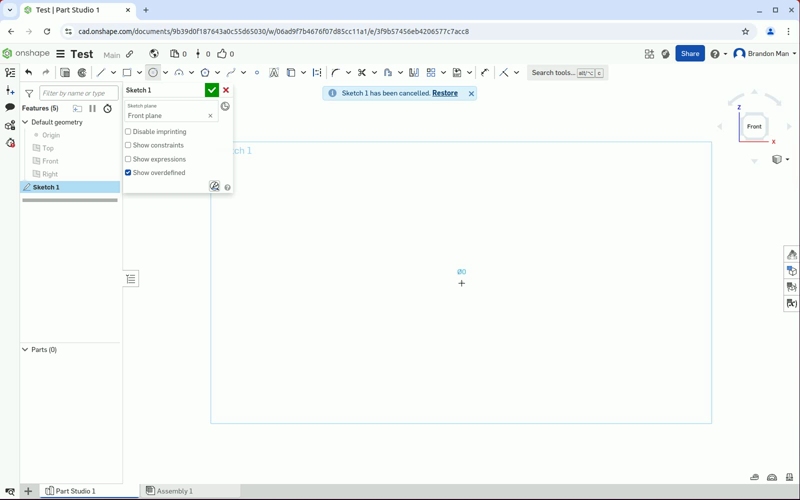
mouse_move(500, 282)
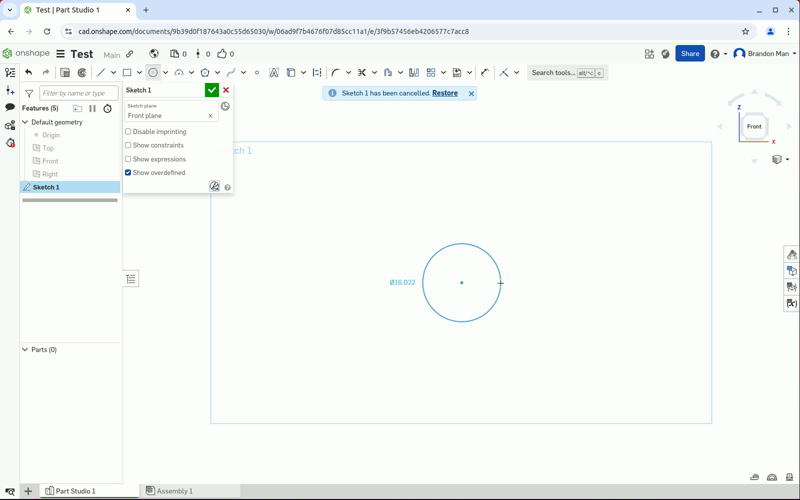
click(500, 282)
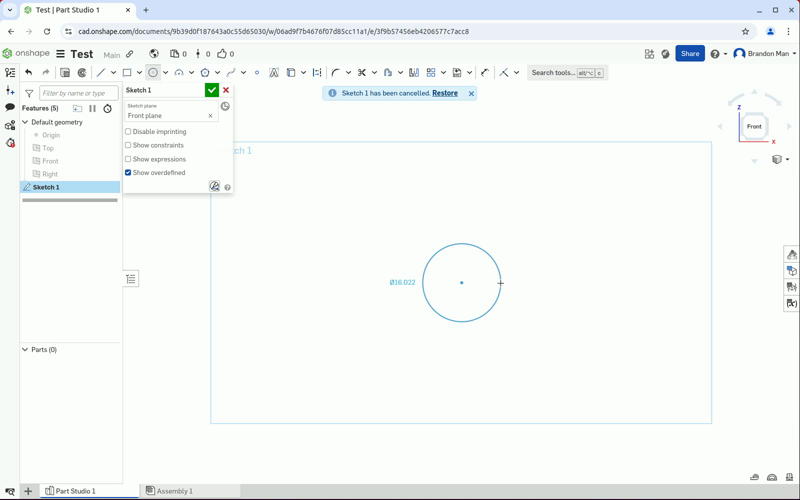
key(esc)
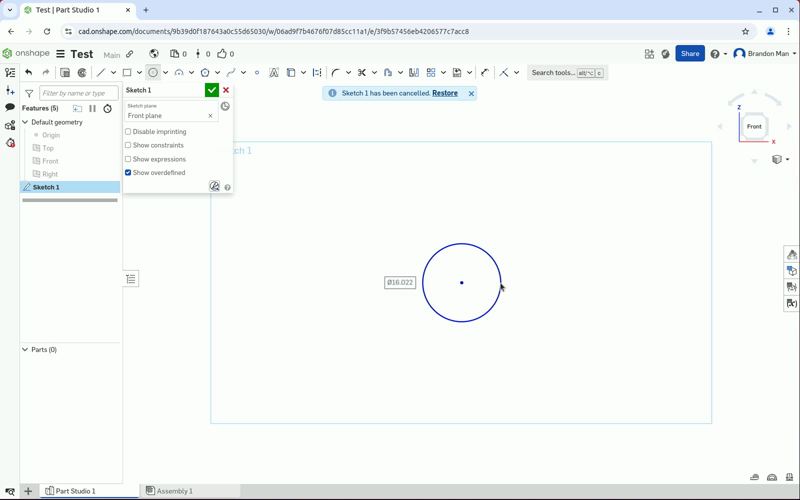
key(c)
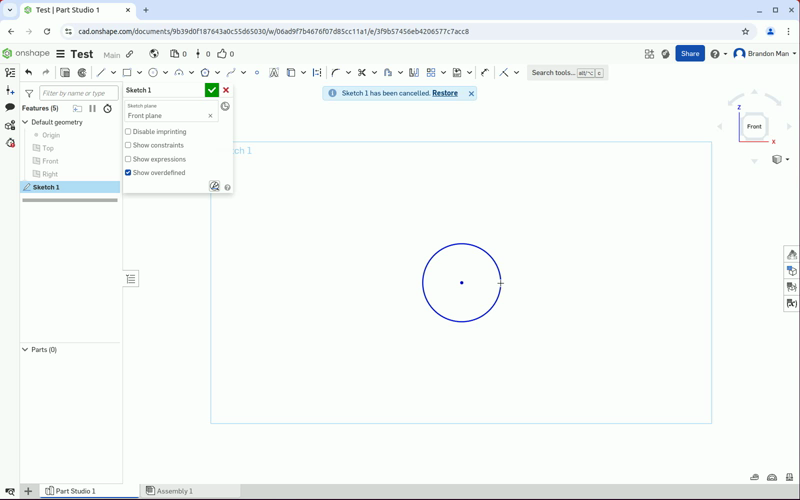
key_down(shift)
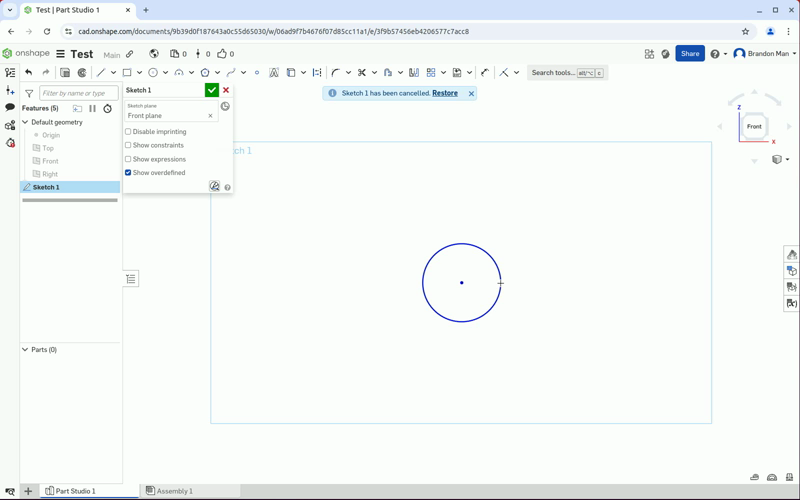
mouse_move(461, 282)
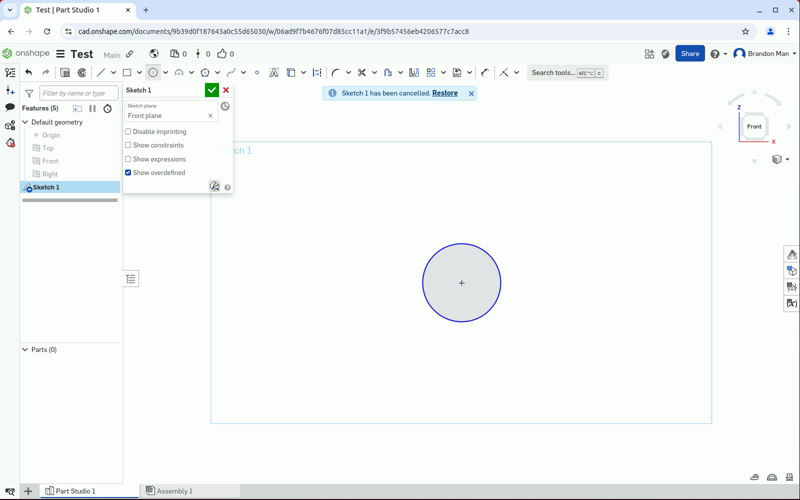
click(461, 282)
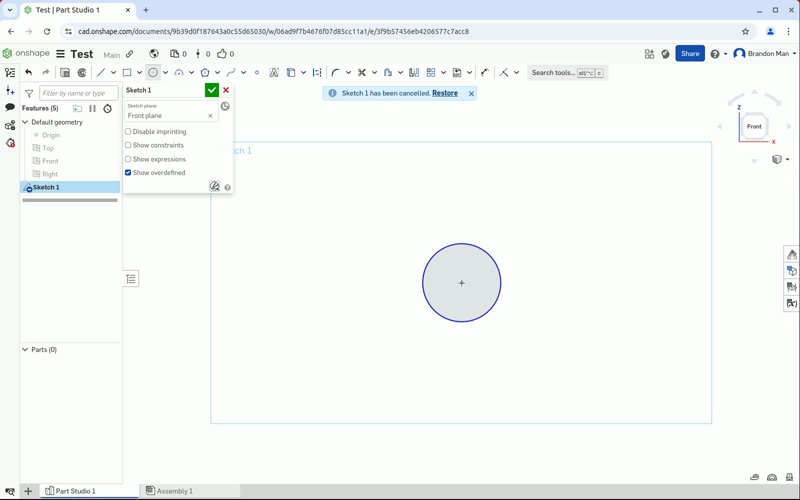
key_up(shift)
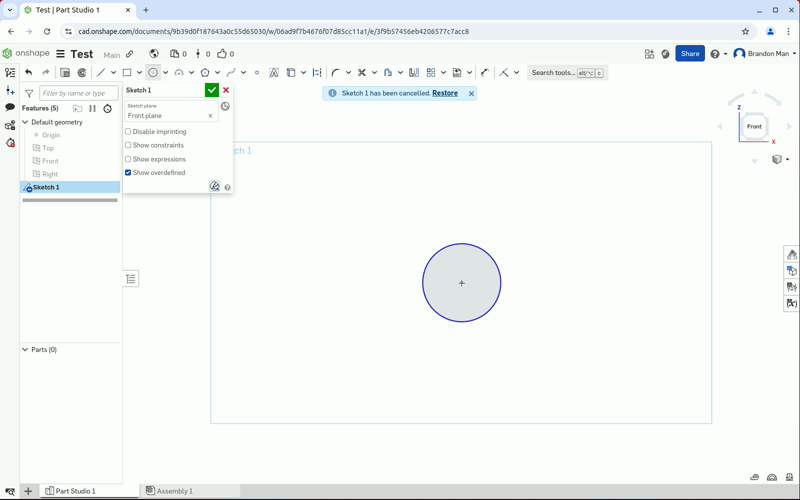
mouse_move(499, 282)
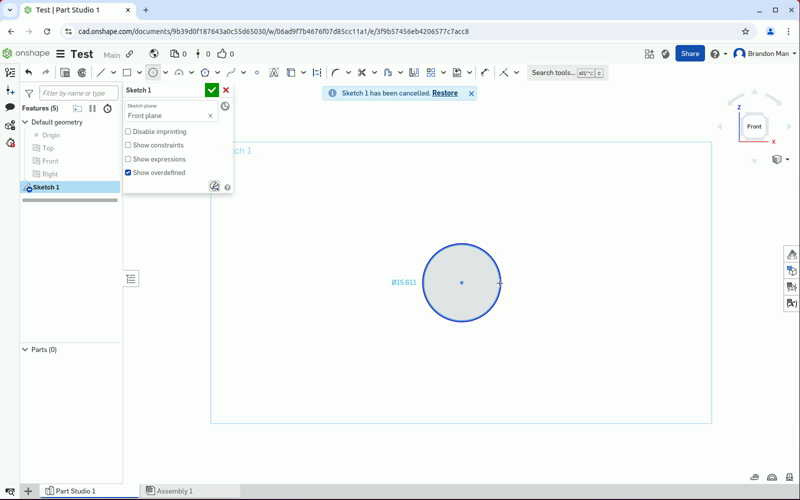
scroll(6)
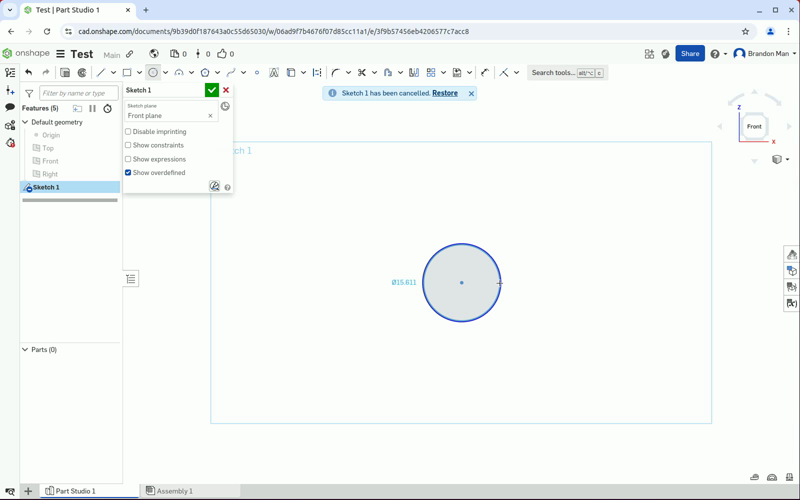
scroll(6)
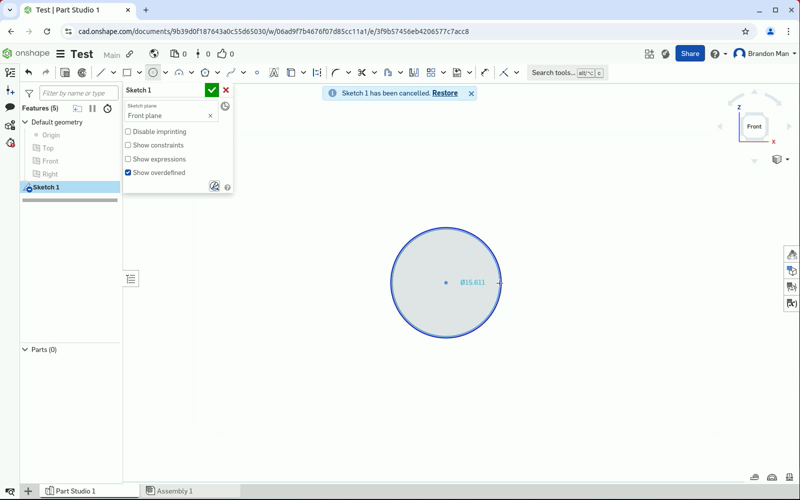
scroll(6)
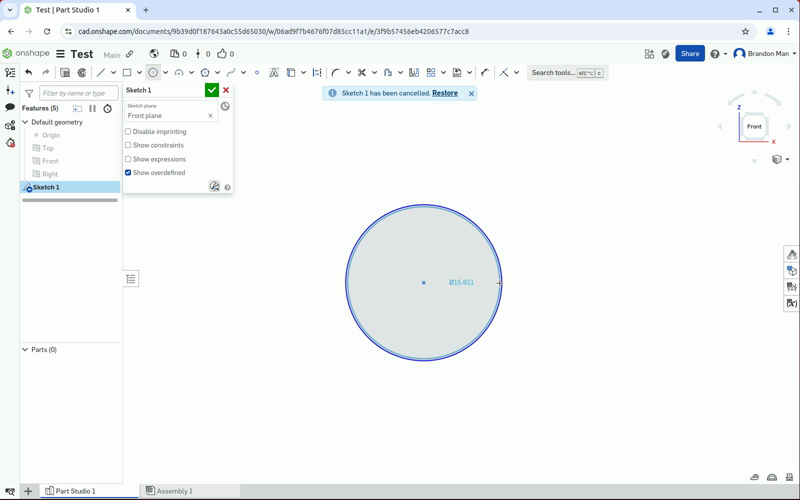
scroll(6)
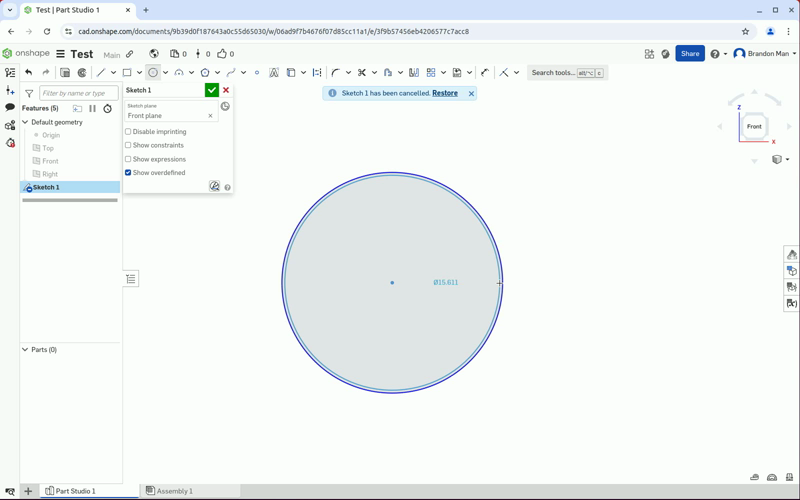
scroll(6)
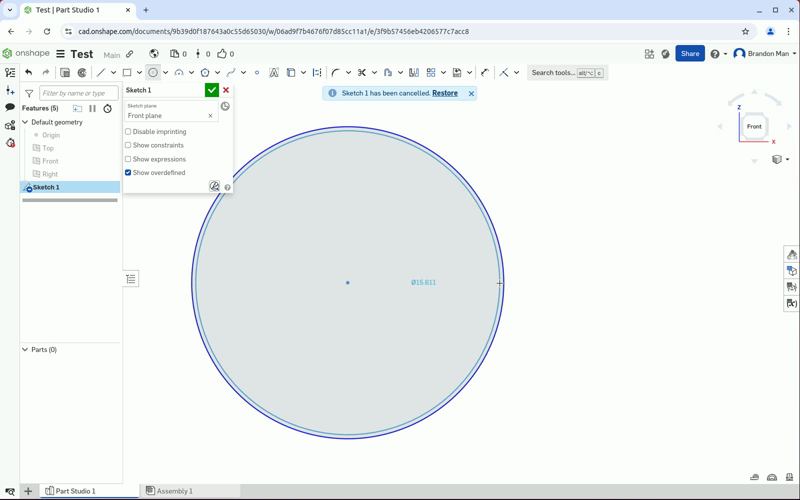
scroll(6)
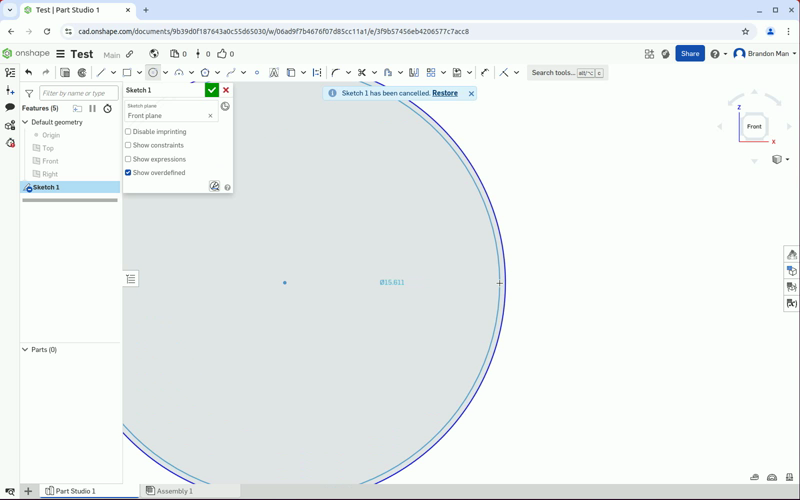
scroll(6)
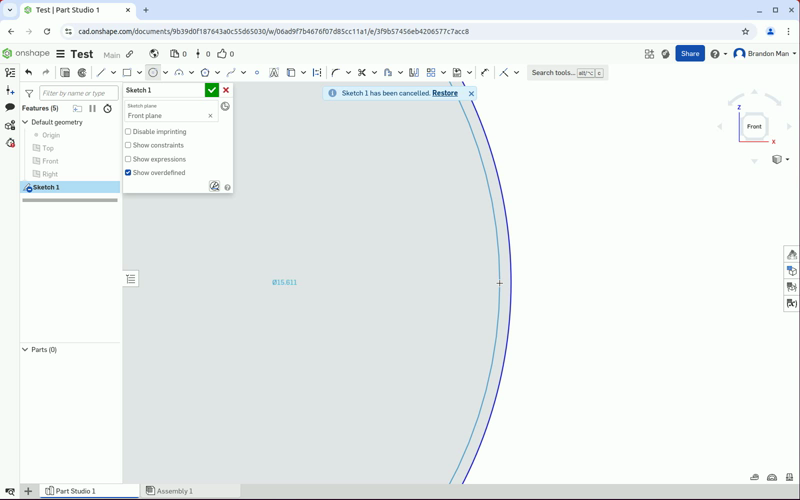
click(499, 282)
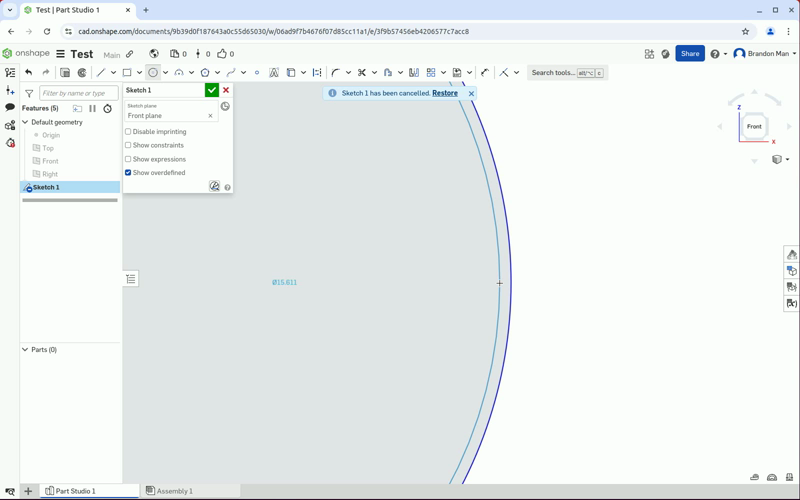
scroll(-6)
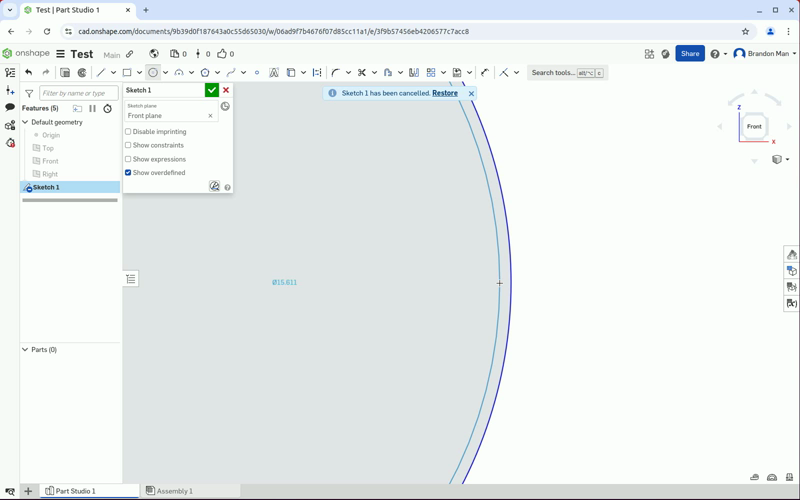
scroll(-6)
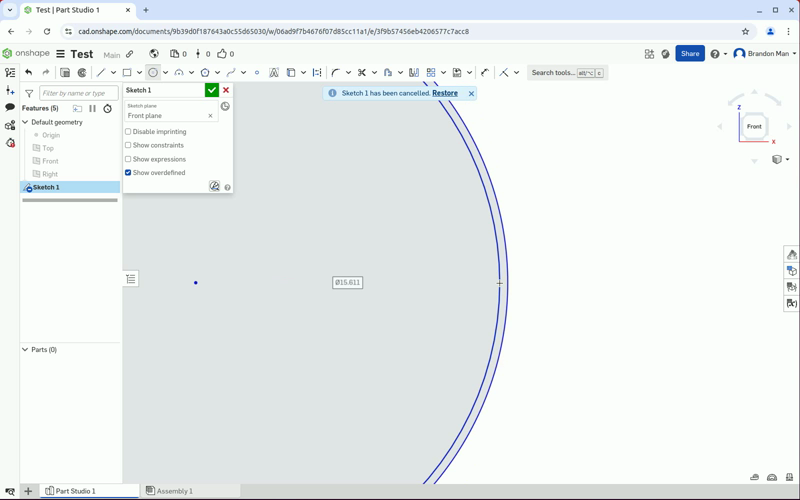
scroll(-6)
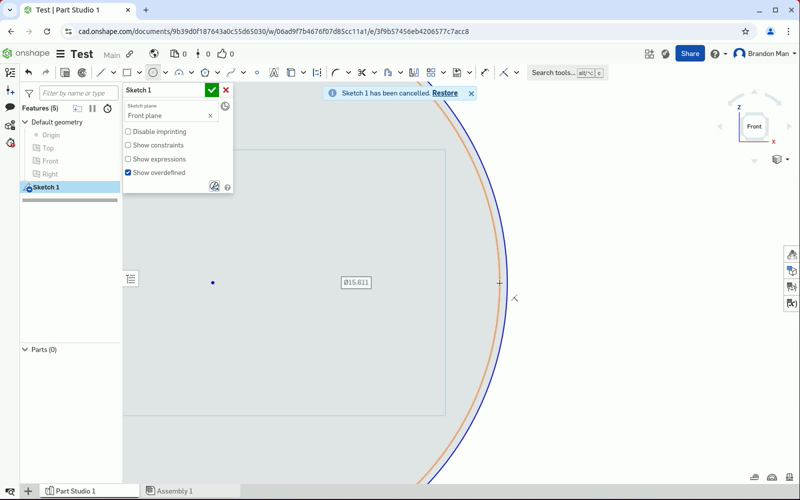
scroll(-6)
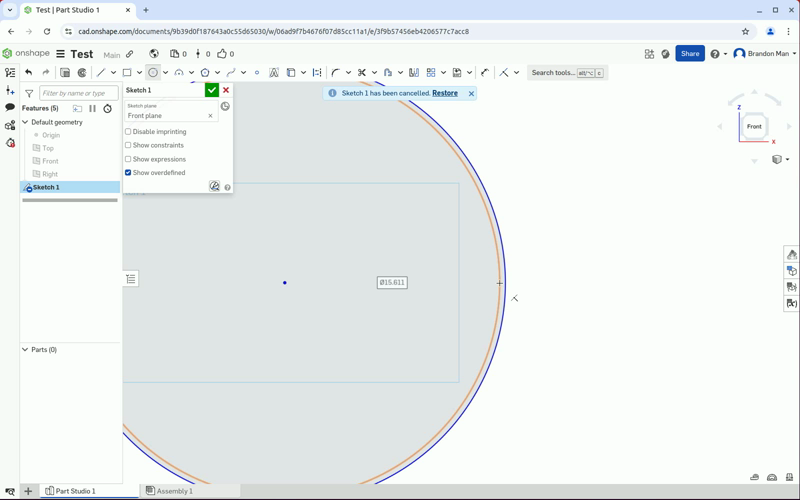
scroll(-6)
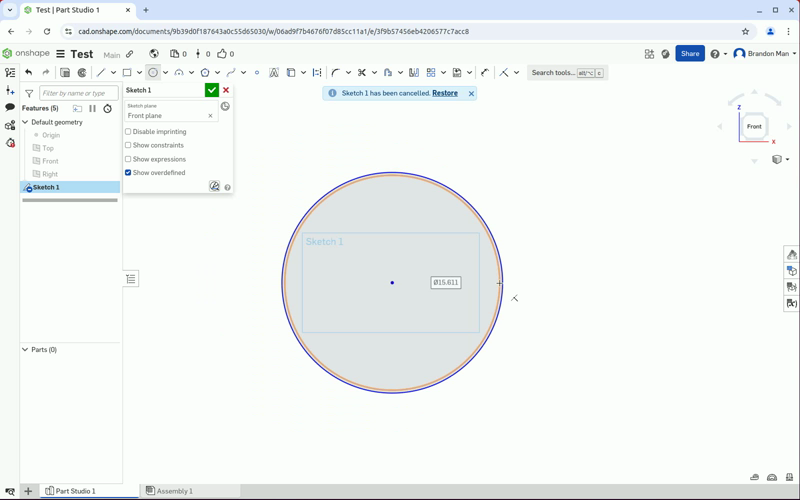
scroll(-6)
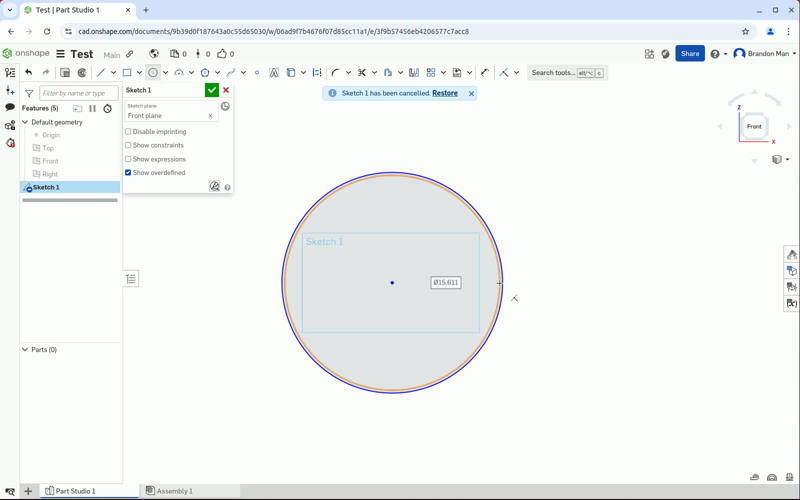
scroll(-6)
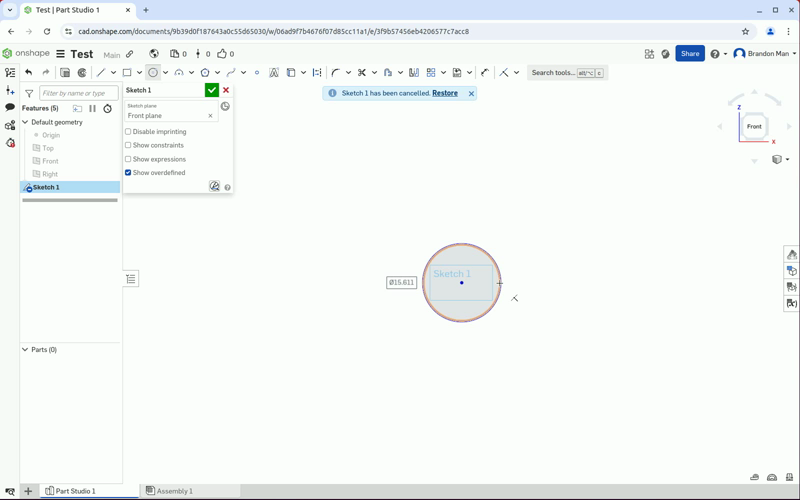
key(esc)
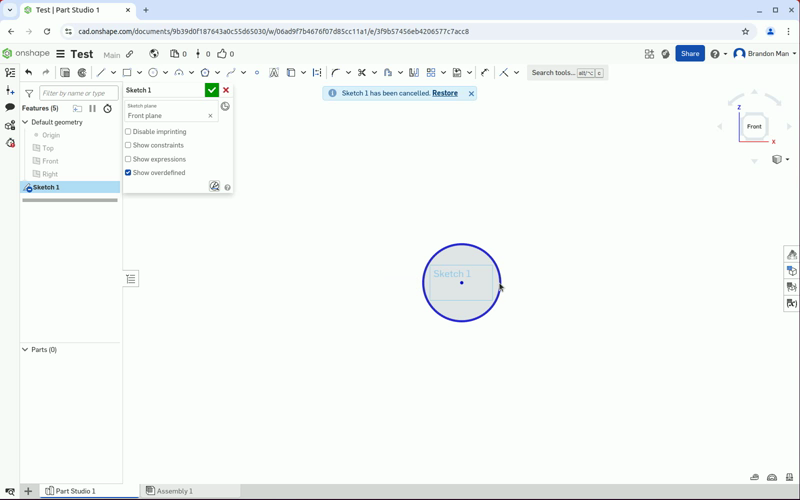
mouse_move(450, 246)
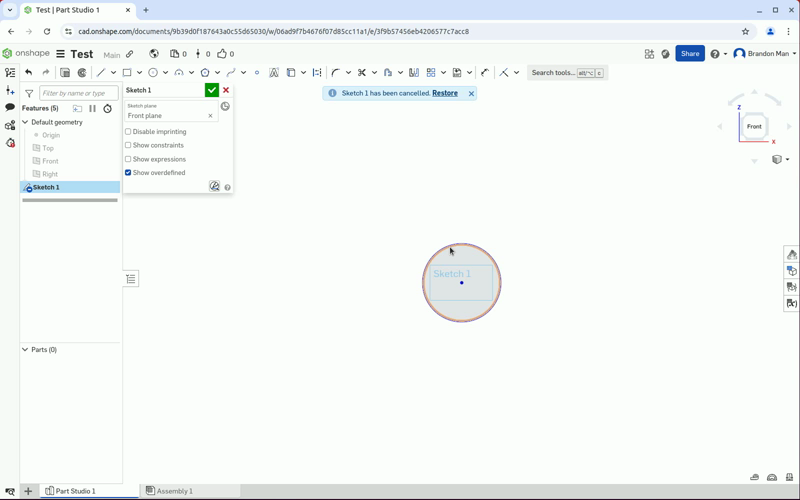
scroll(6)
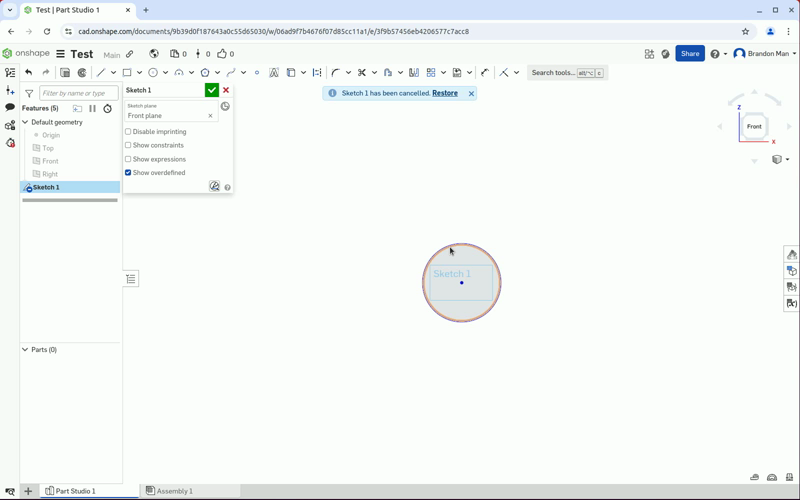
scroll(6)
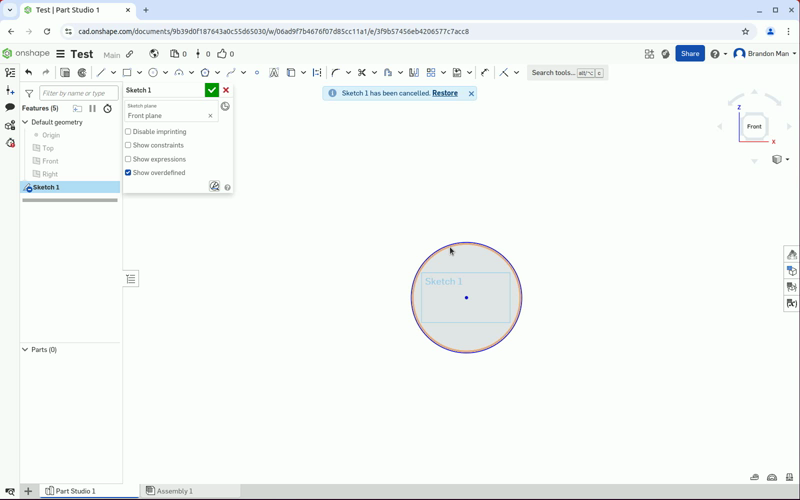
scroll(6)
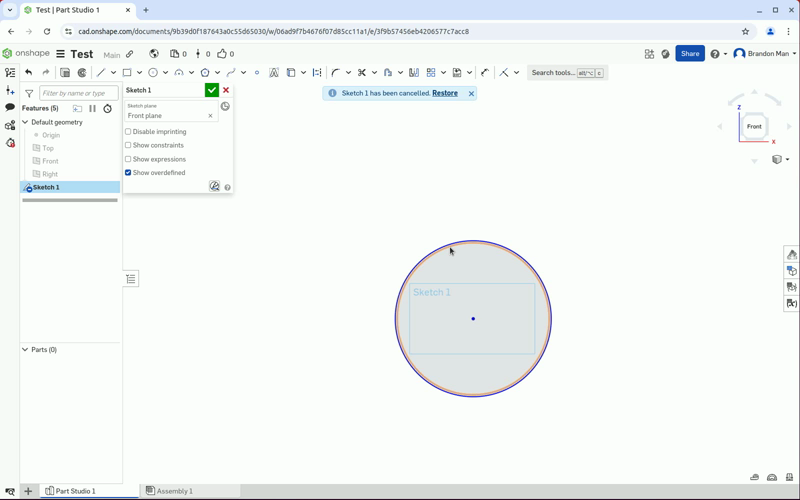
scroll(6)
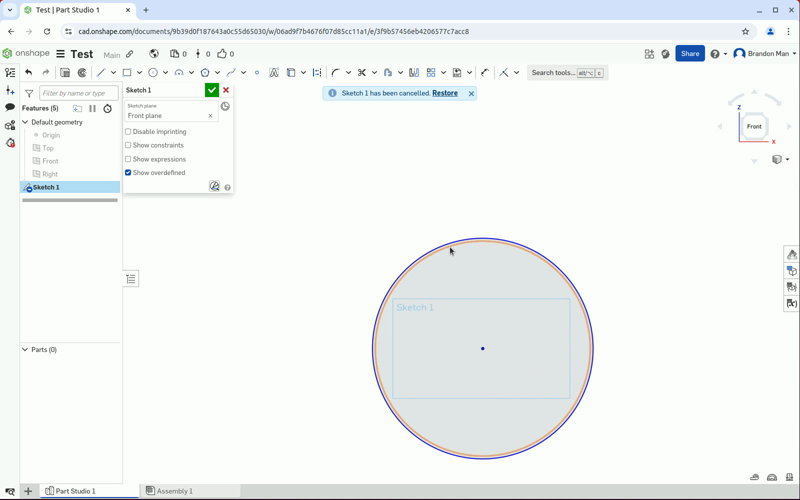
scroll(6)
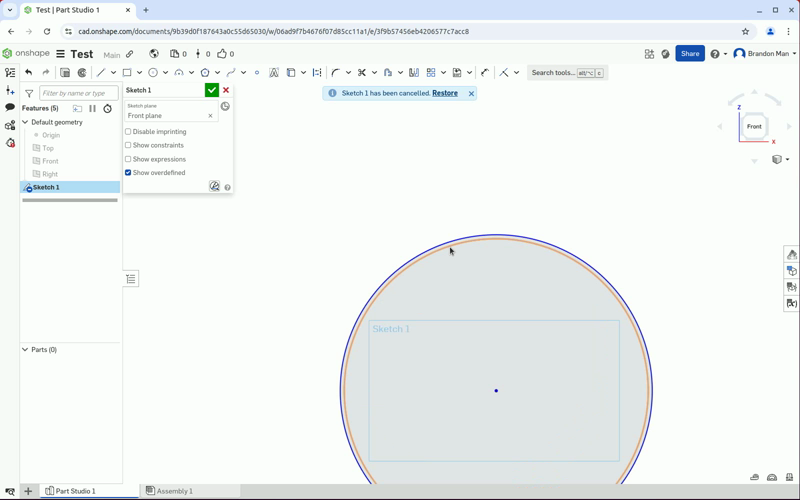
scroll(6)
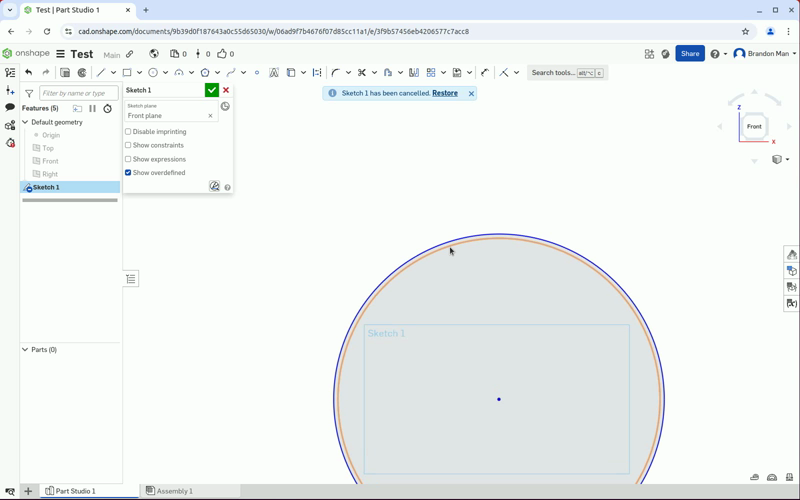
scroll(6)
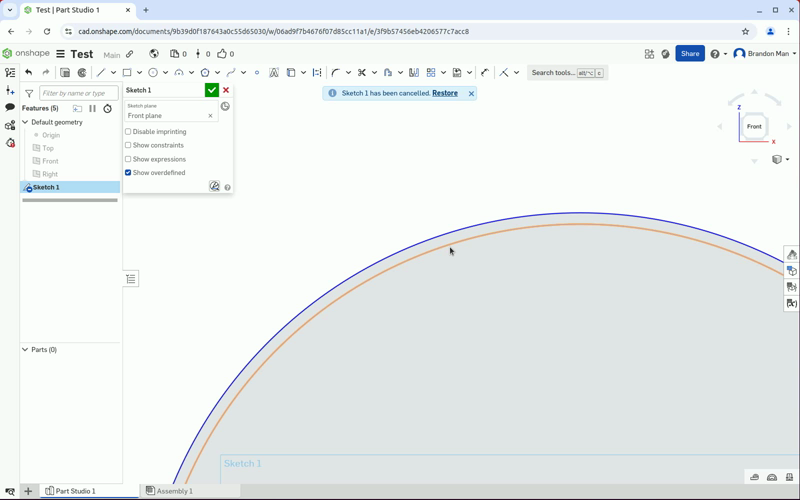
click(450, 246)
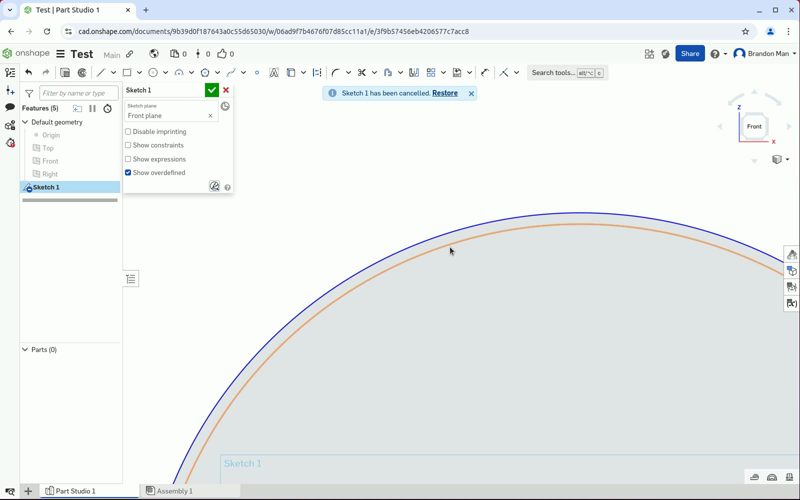
scroll(-6)
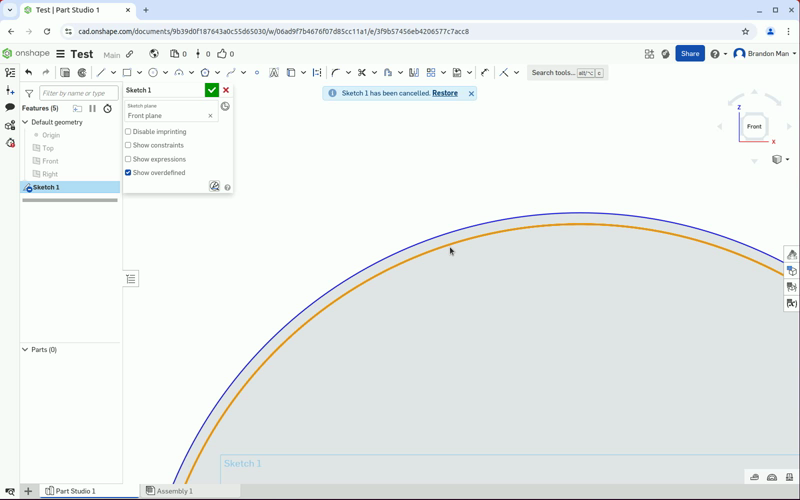
scroll(-6)
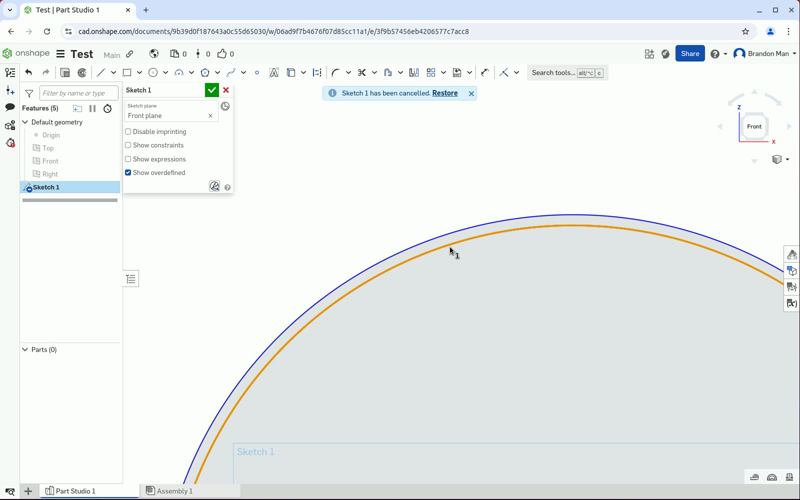
scroll(-6)
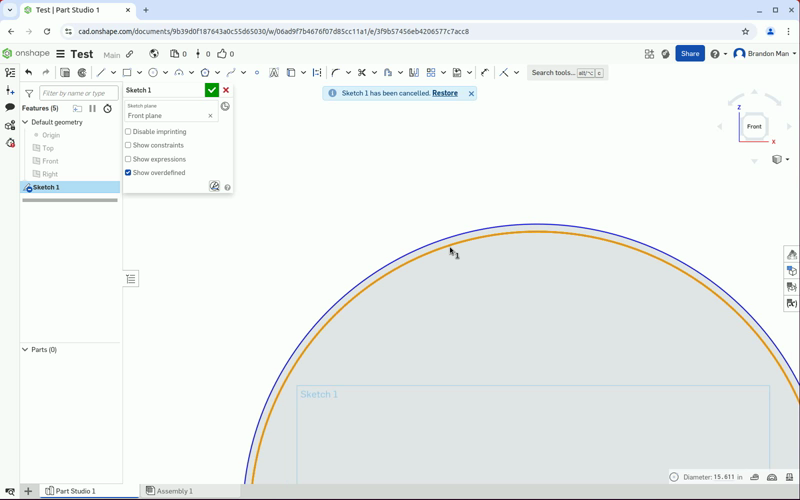
scroll(-6)
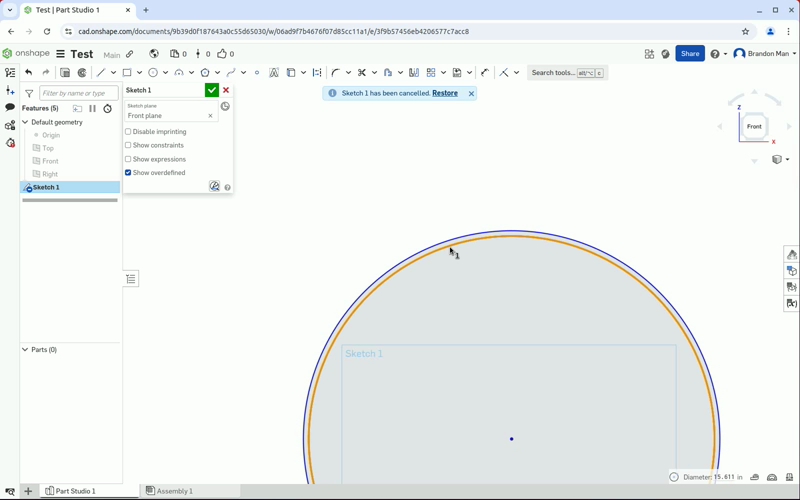
scroll(-6)
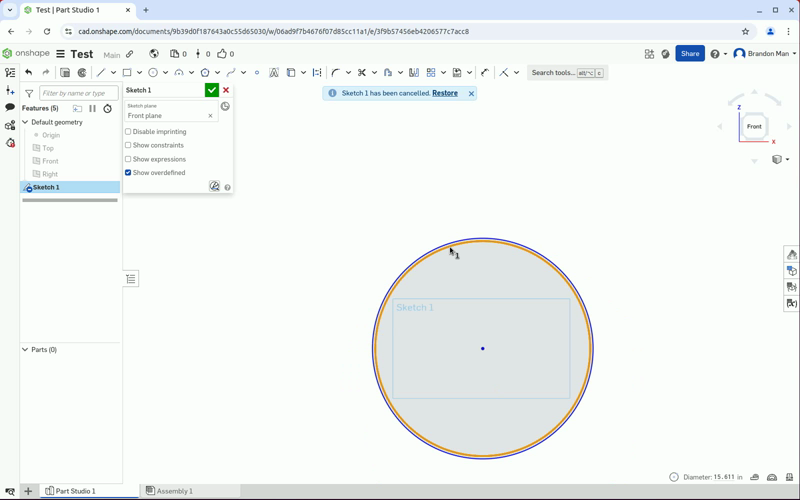
scroll(-6)
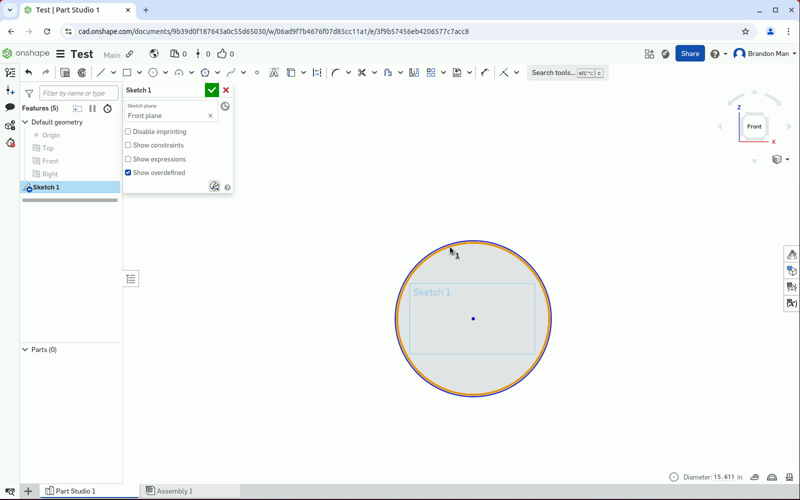
scroll(-6)
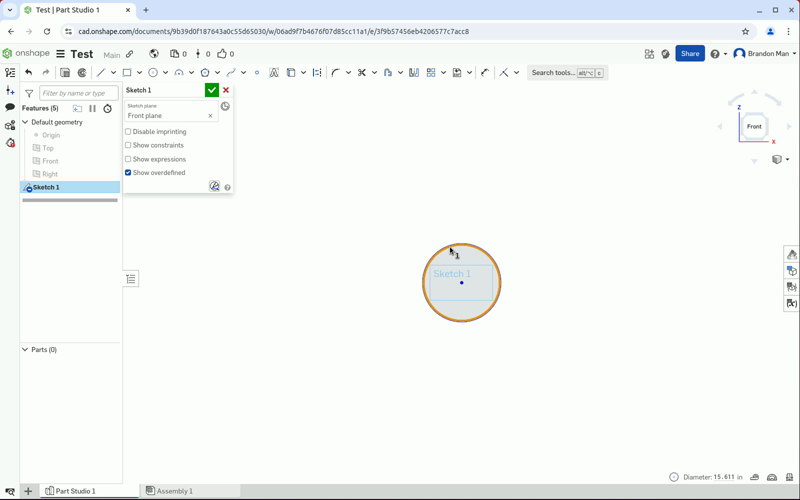
mouse_move(73, 352)
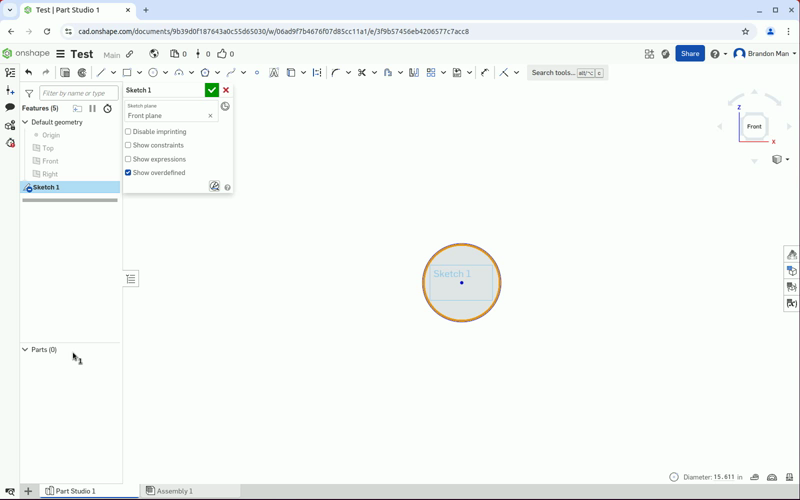
key(shift+y)
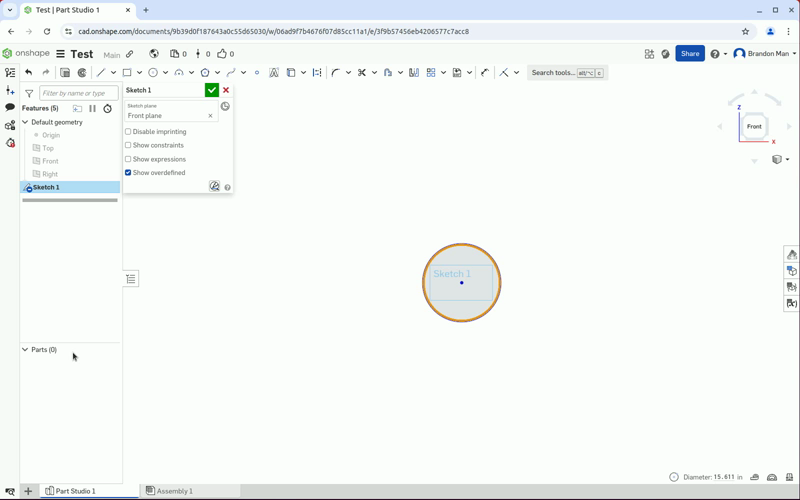
key(shift+e)
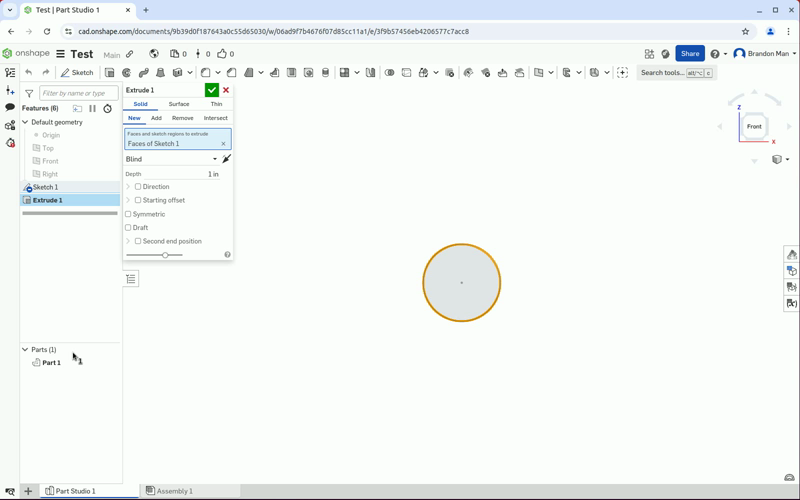
mouse_move(143, 106)
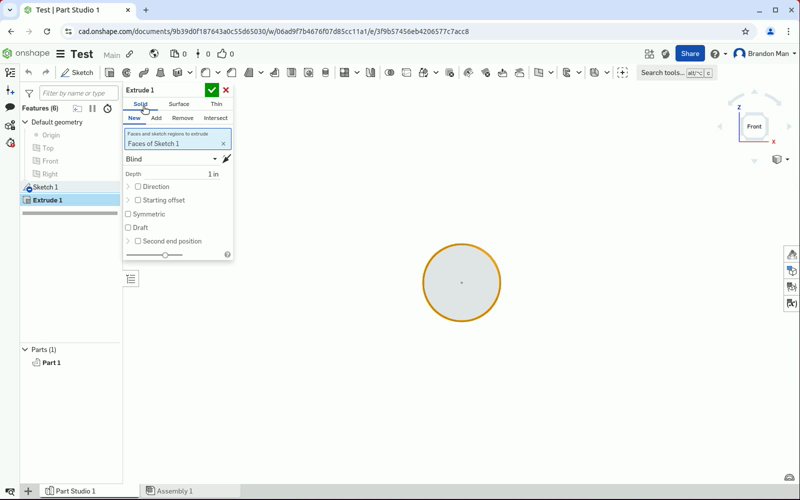
click(143, 106)
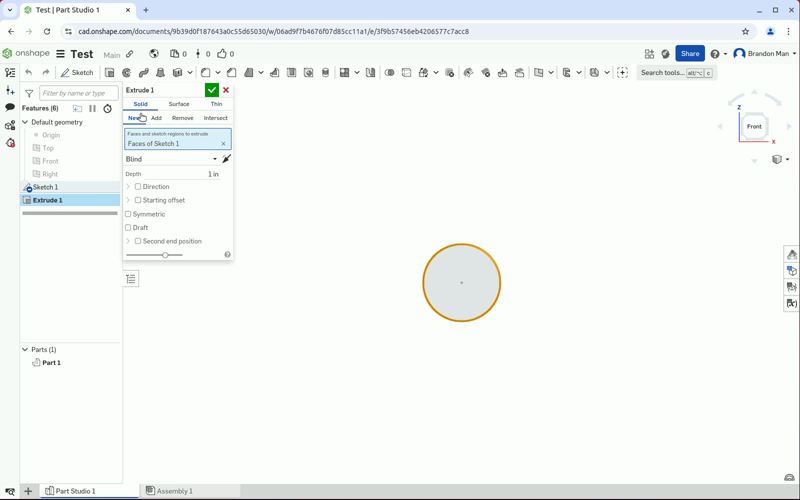
mouse_move(137, 120)
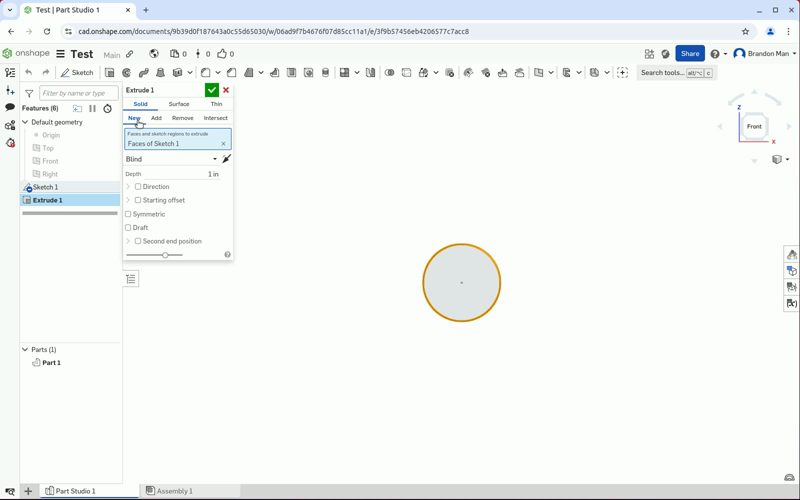
click(137, 120)
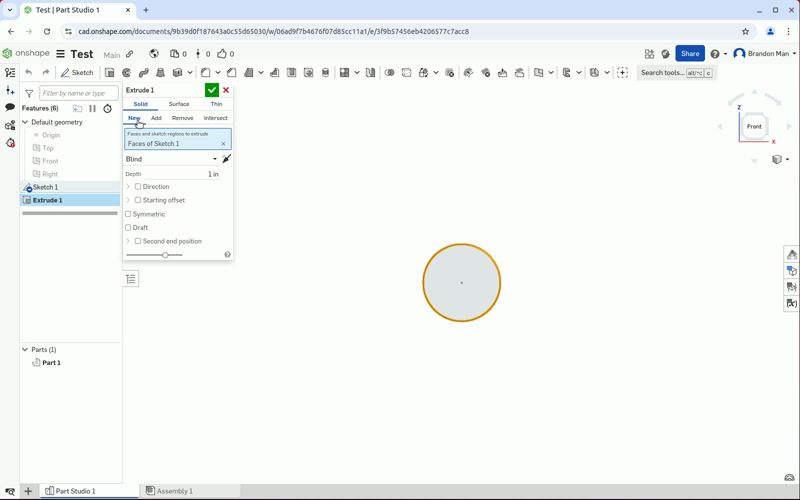
key(tab, 4)
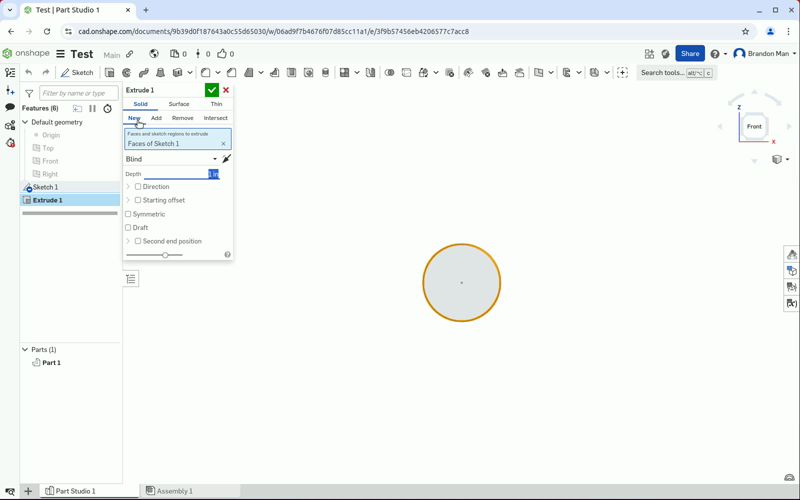
text(-23.108)
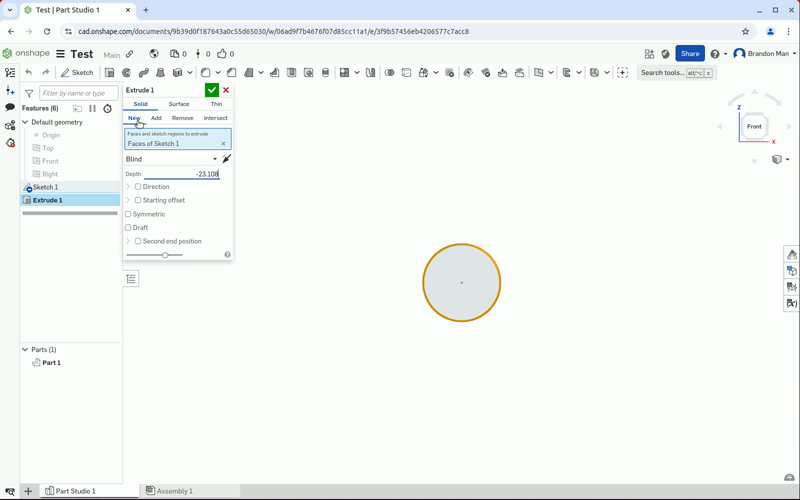
key(enter)
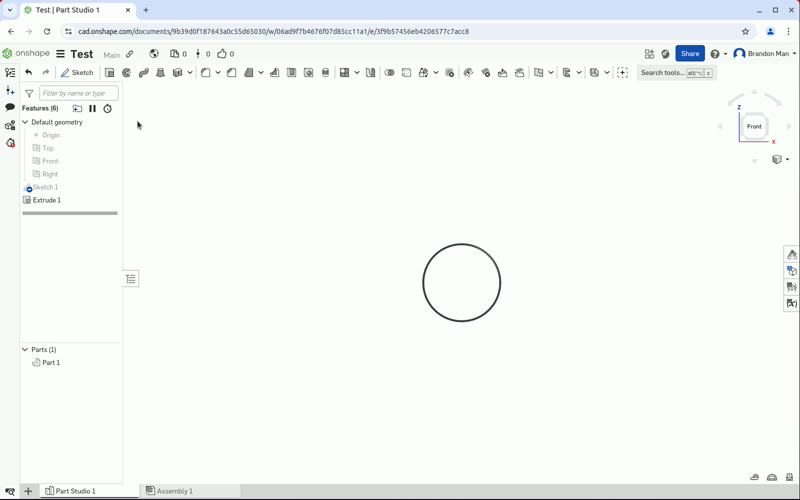
key(shift+h)
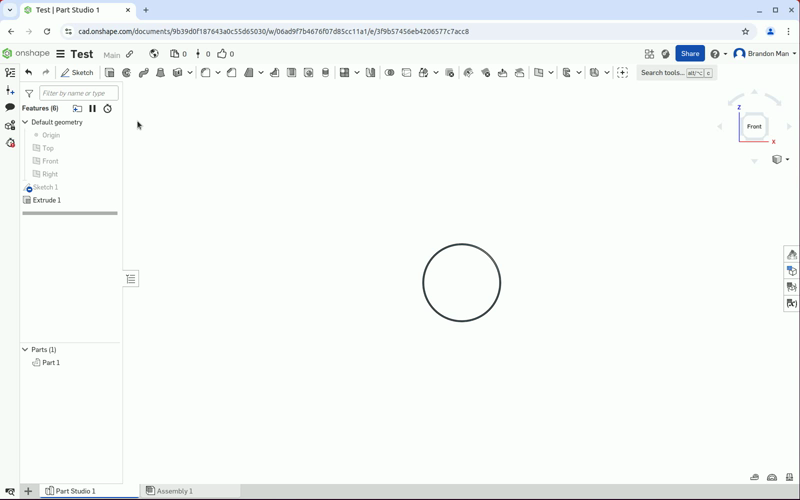
key(shift+h)
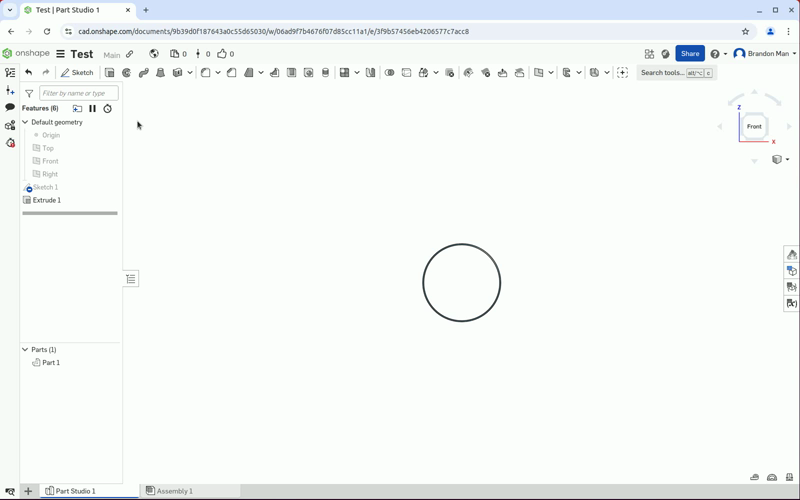
mouse_move(73, 189)
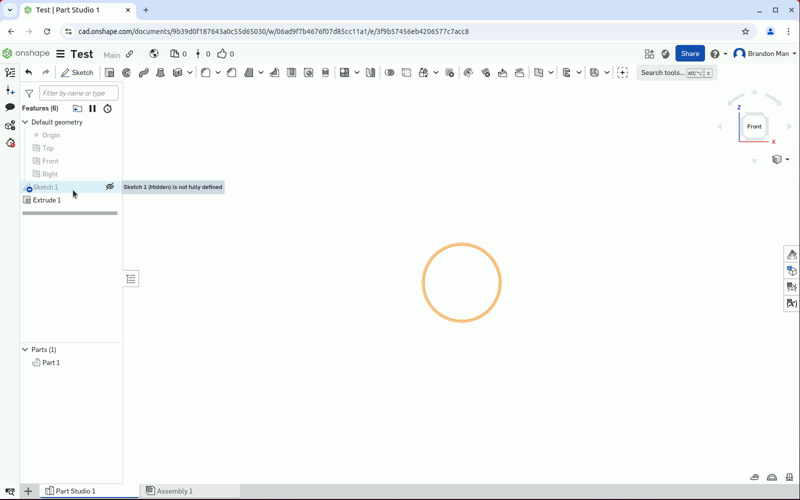
click(73, 189)
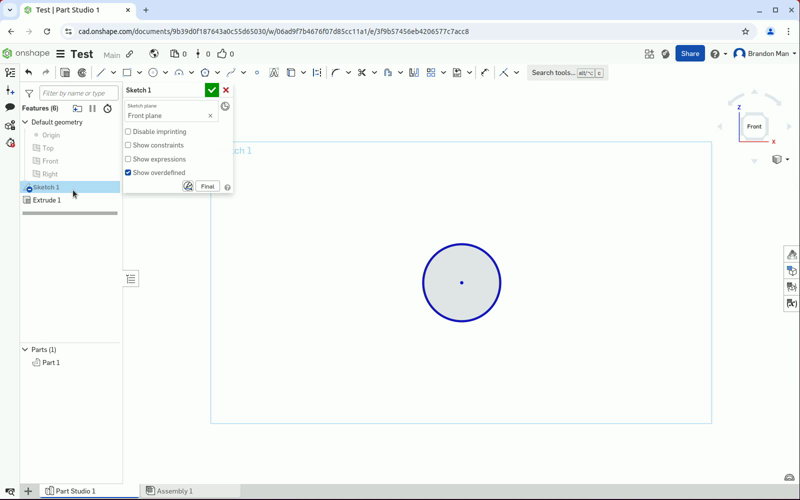
mouse_move(229, 92)
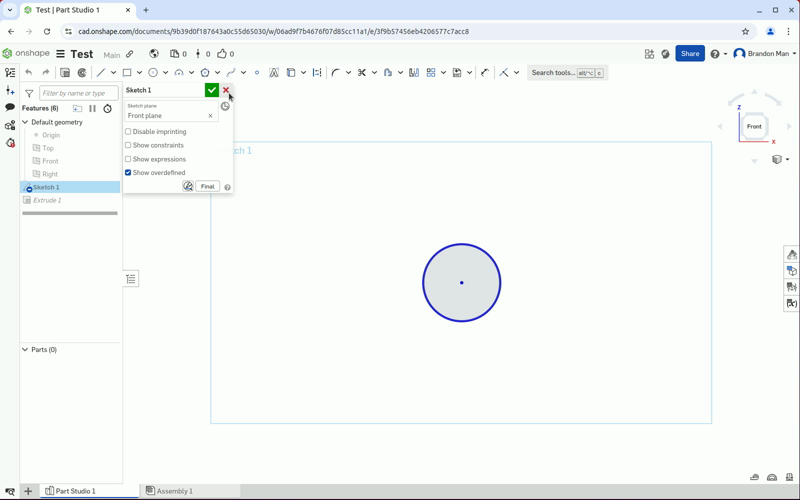
click(229, 92)
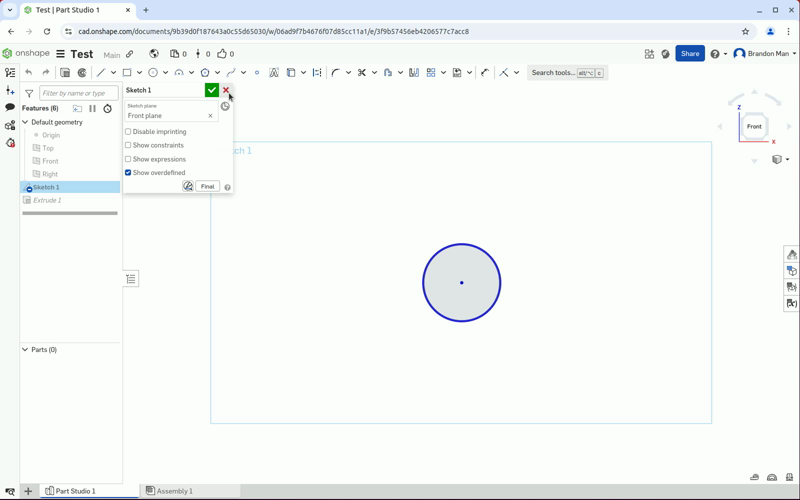
key(shift+s)
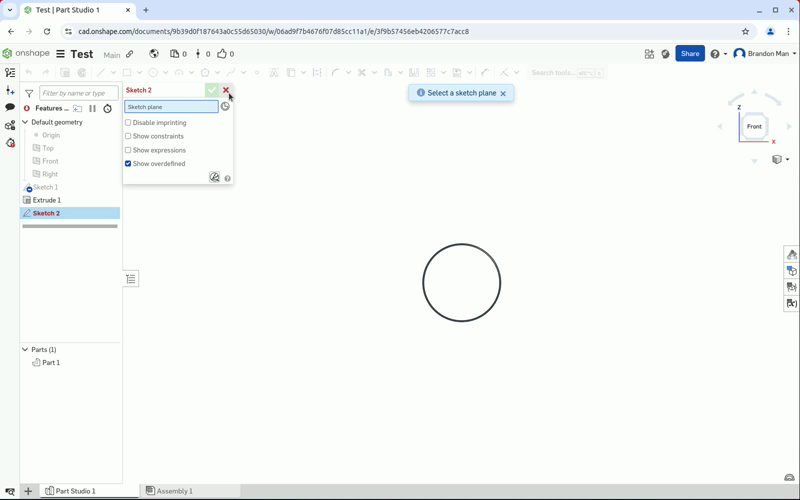
mouse_move(73, 163)
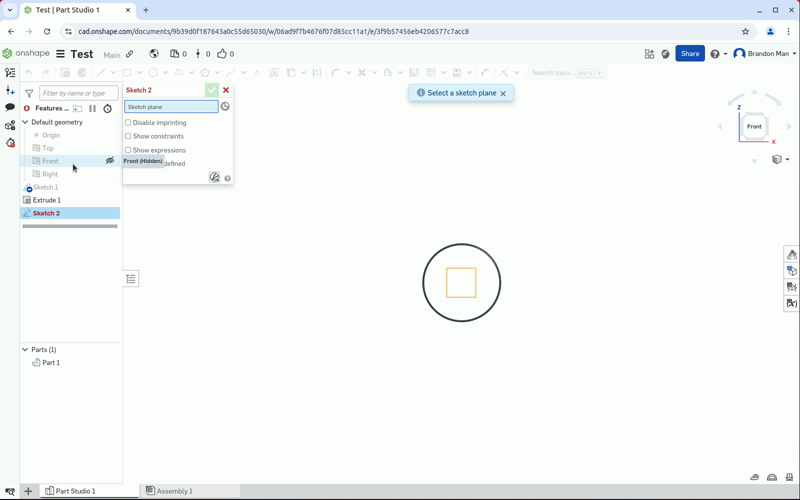
click(73, 163)
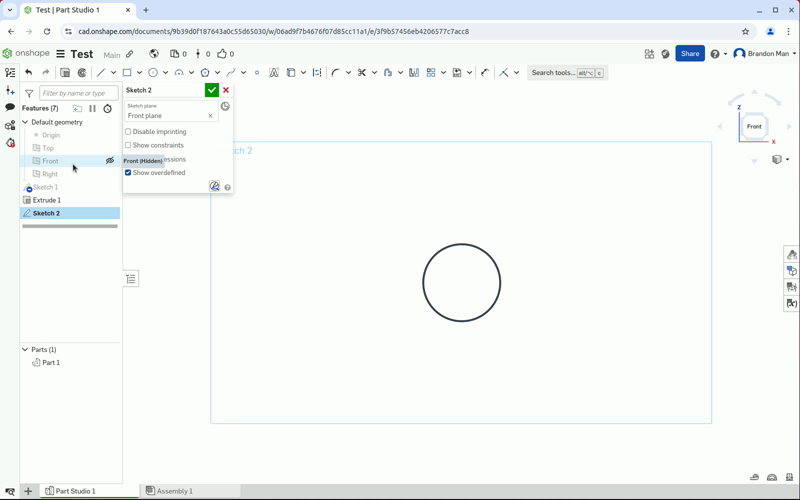
mouse_move(73, 352)
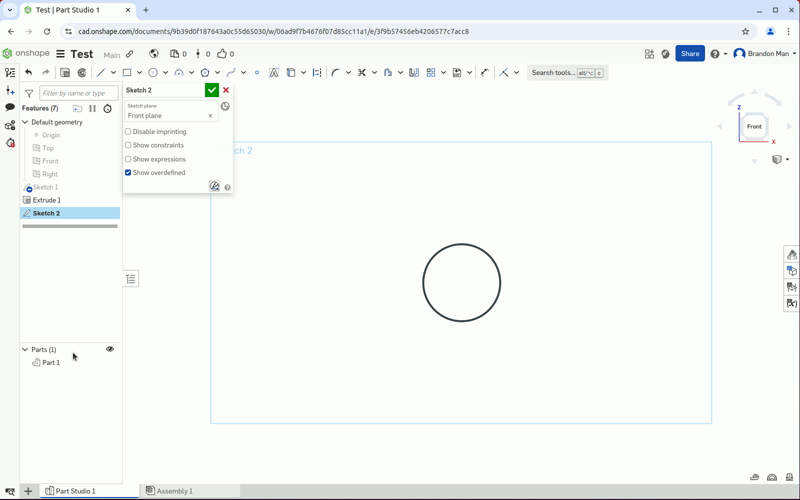
key(y)
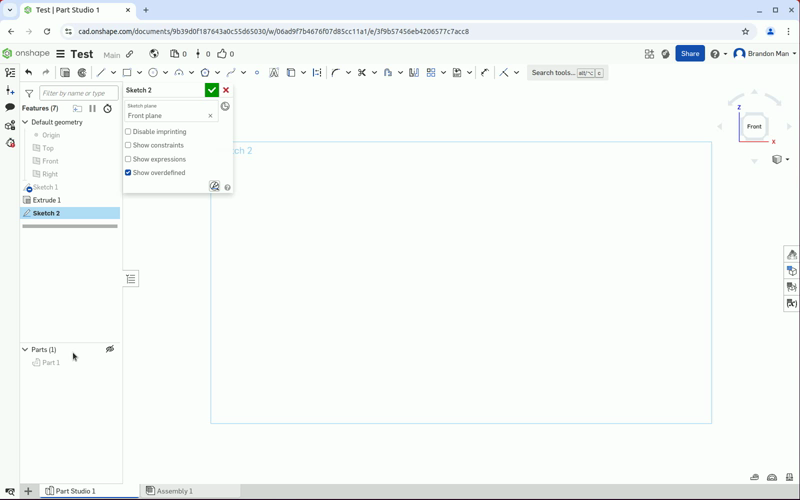
key(c)
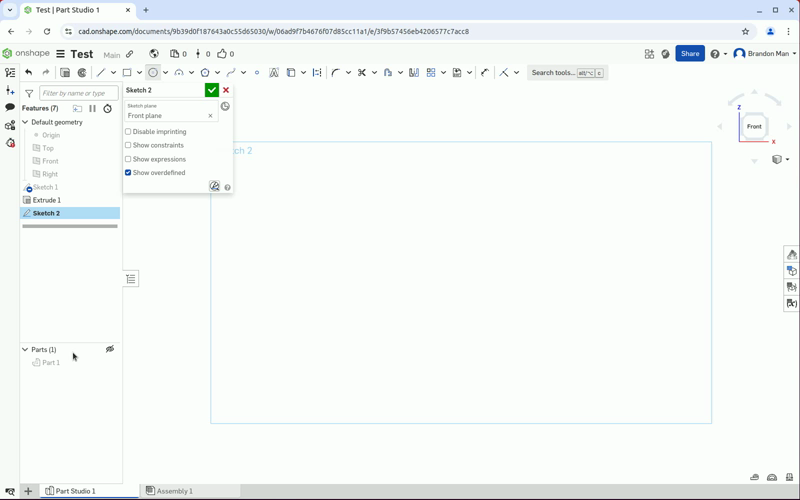
key_down(shift)
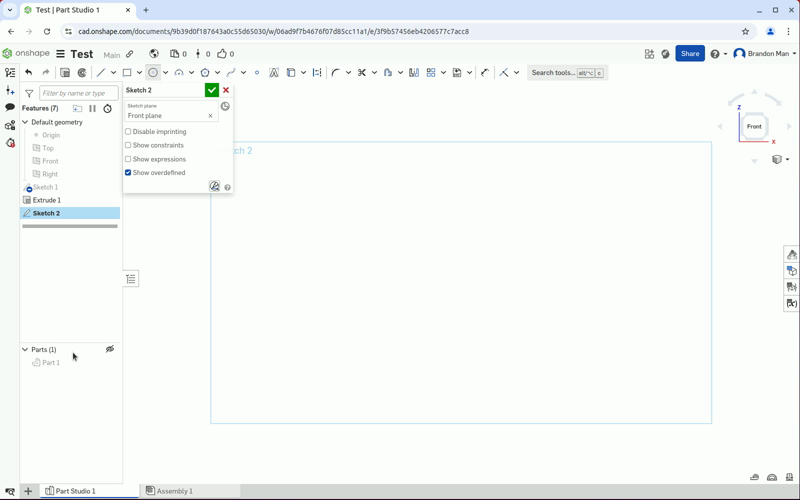
mouse_move(461, 282)
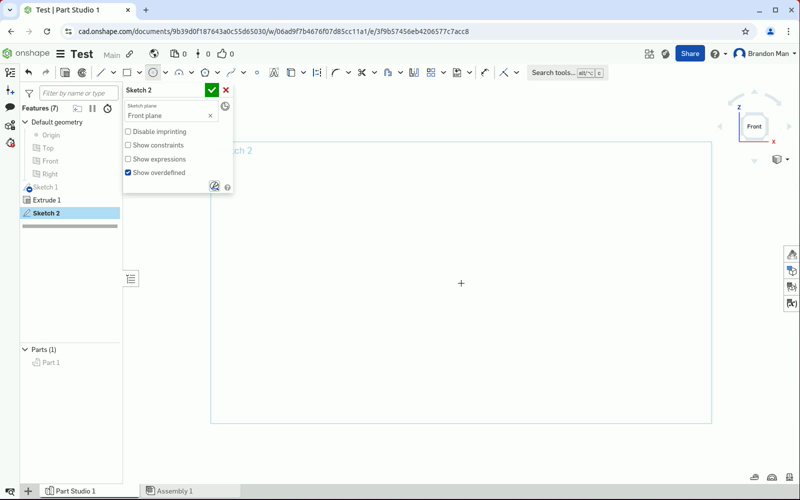
click(461, 282)
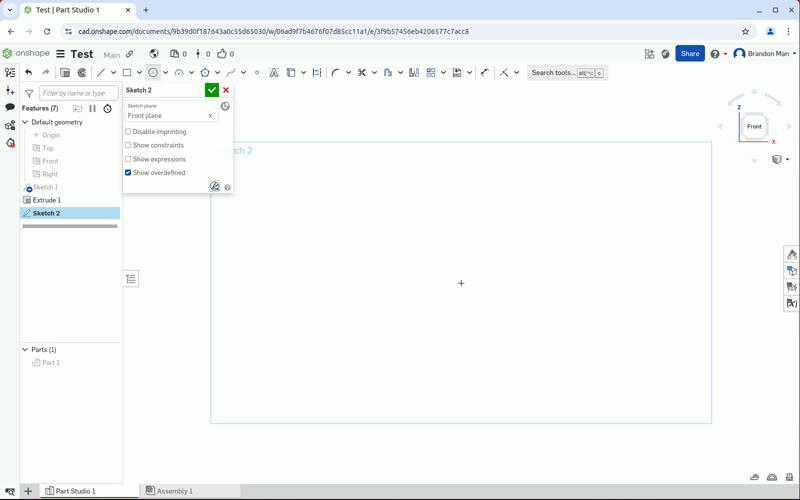
key_up(shift)
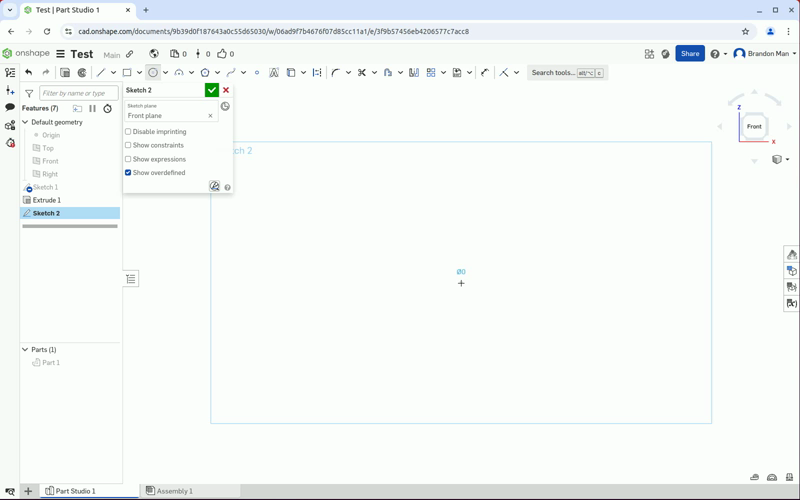
mouse_move(498, 282)
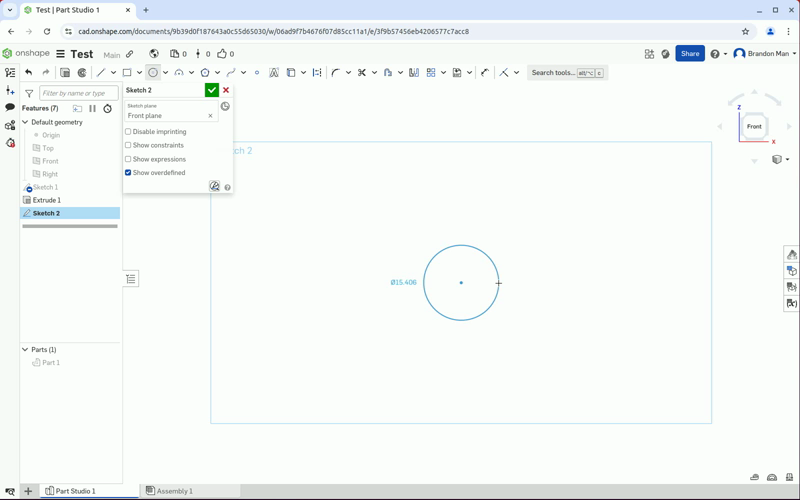
click(498, 282)
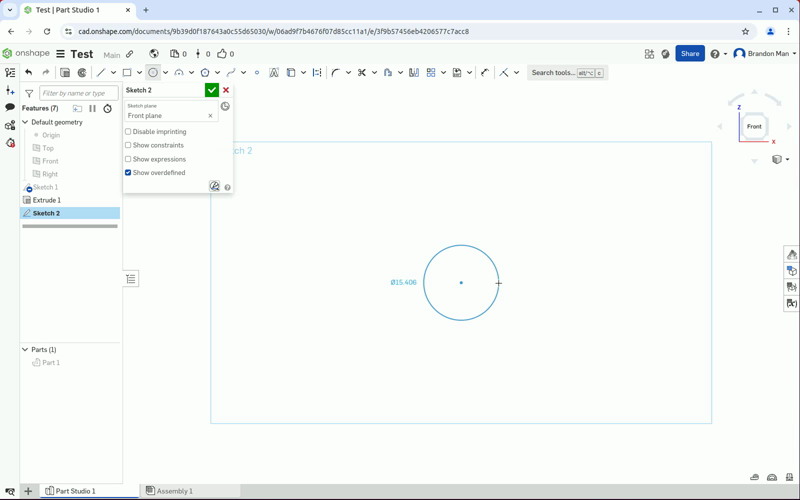
key(esc)
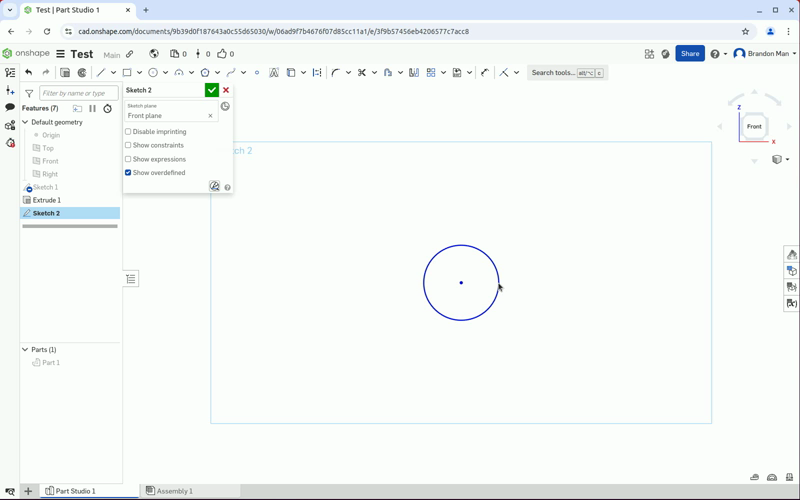
key(c)
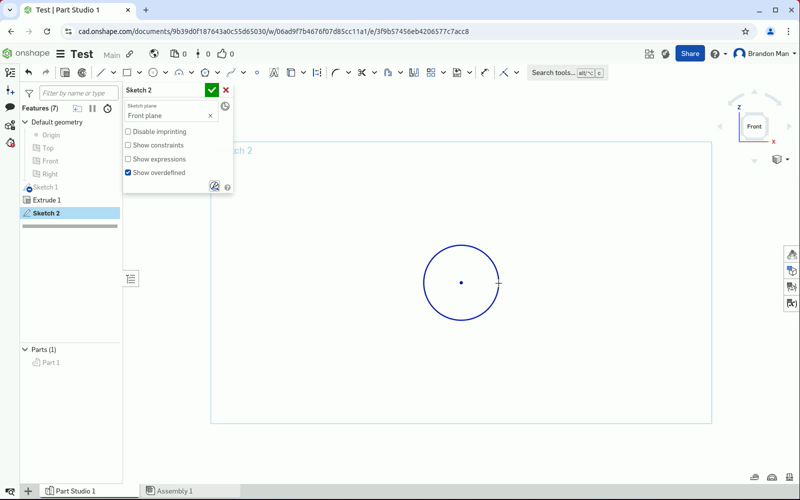
key_down(shift)
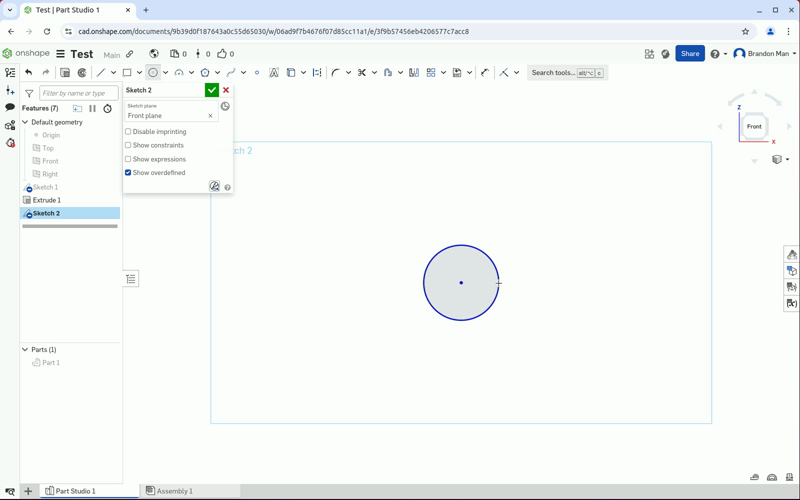
mouse_move(461, 282)
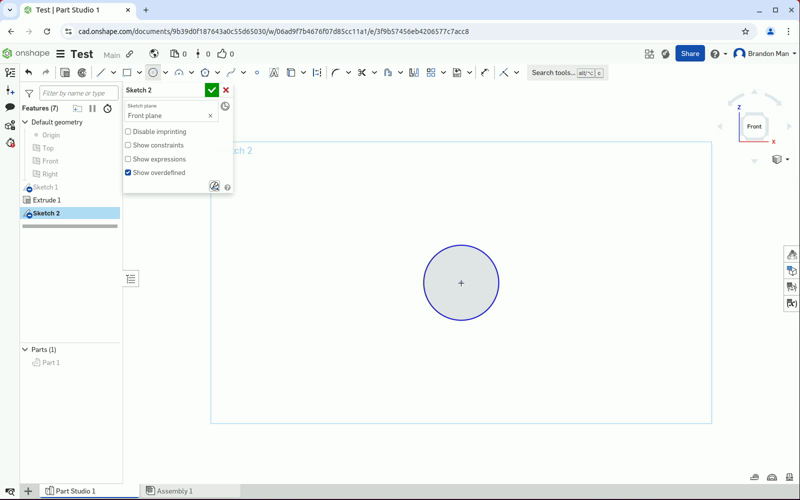
click(461, 282)
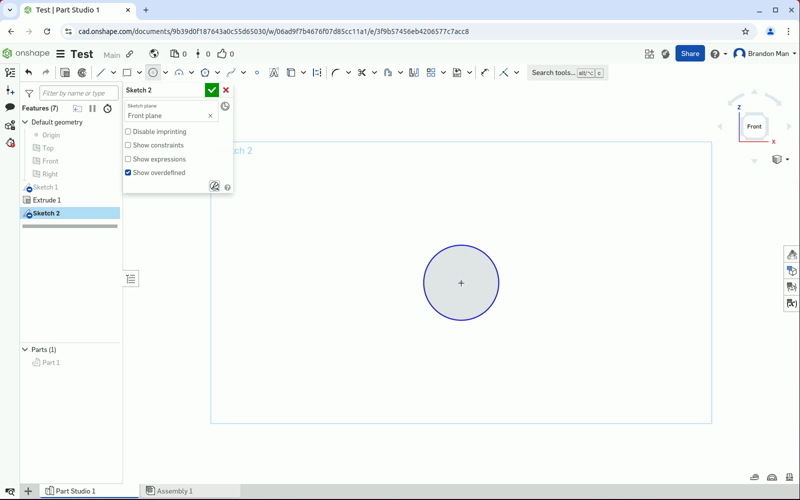
key_up(shift)
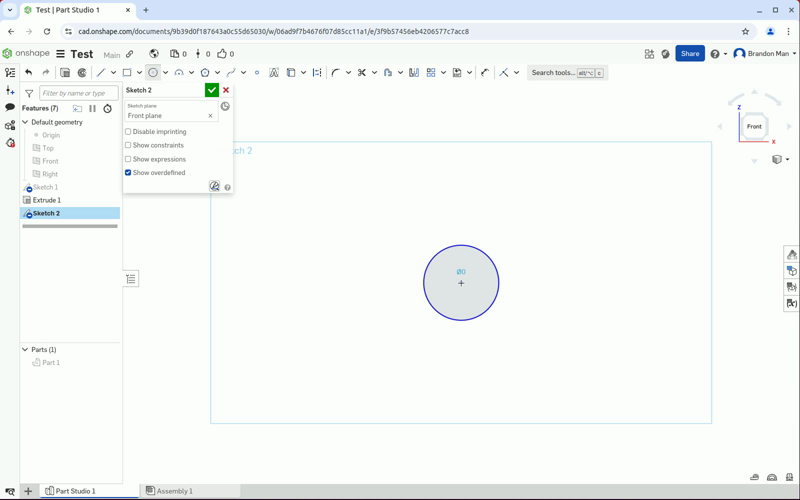
mouse_move(474, 282)
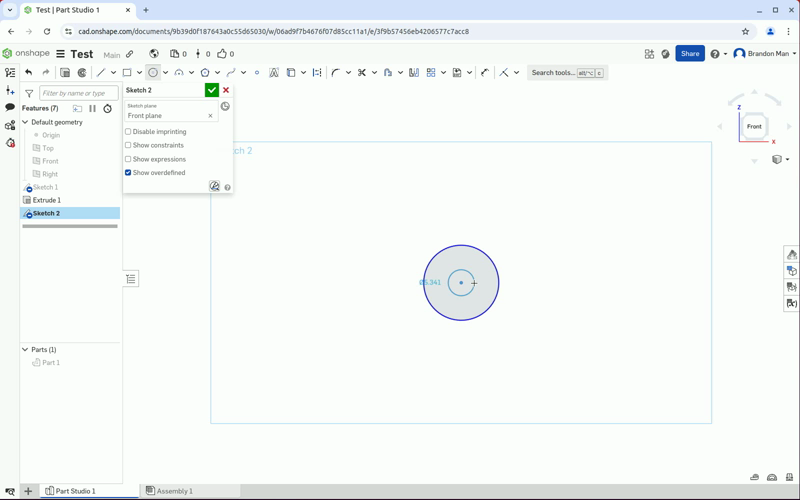
click(474, 282)
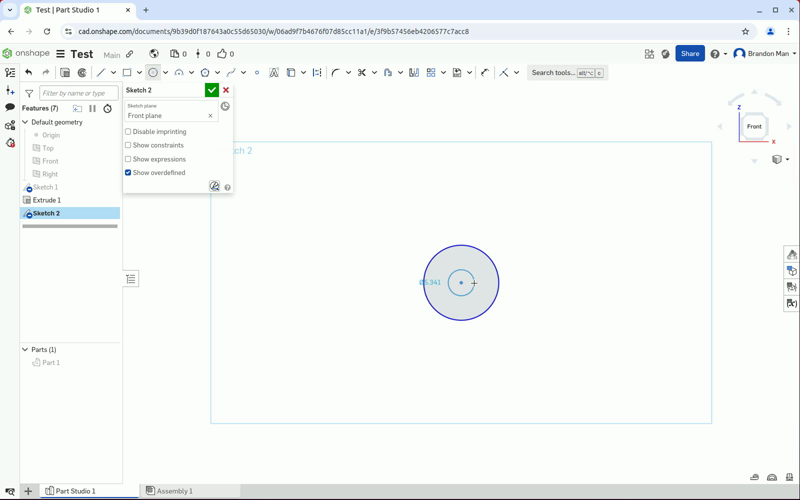
key(esc)
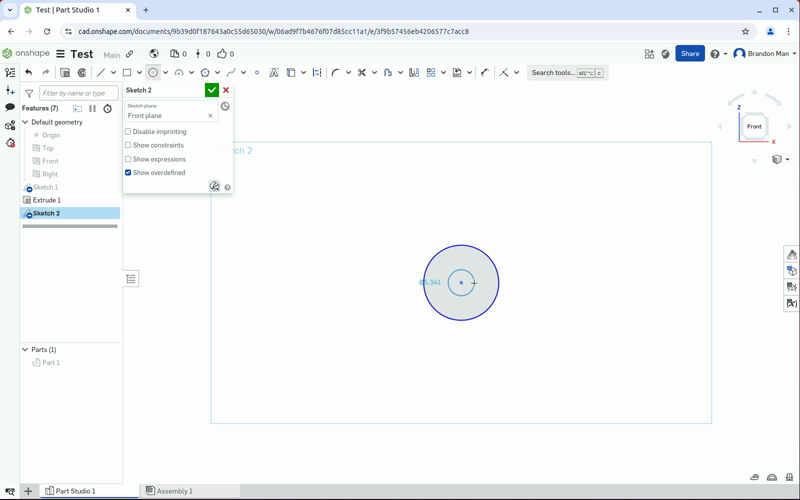
mouse_move(432, 273)
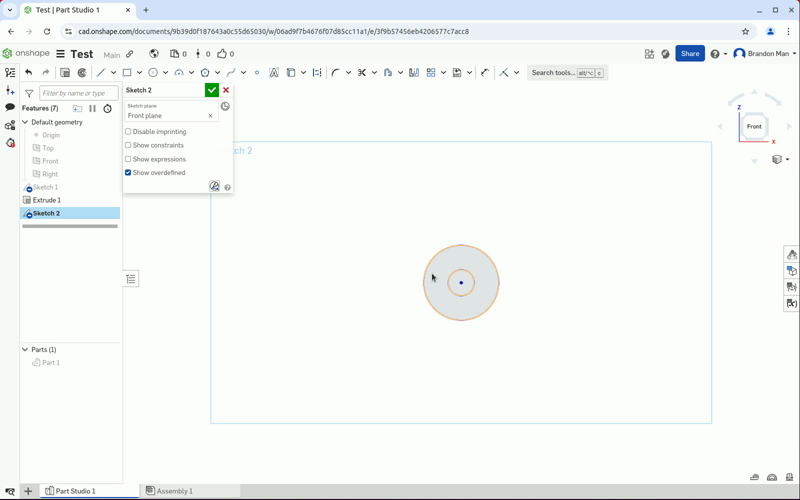
click(432, 273)
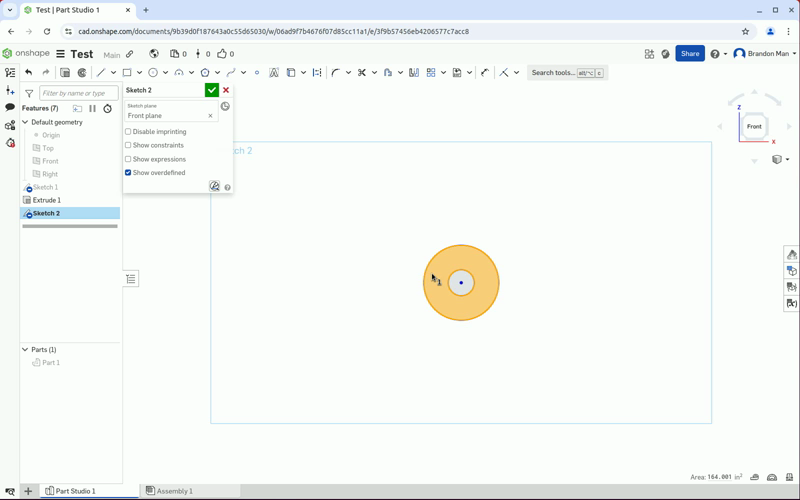
mouse_move(73, 352)
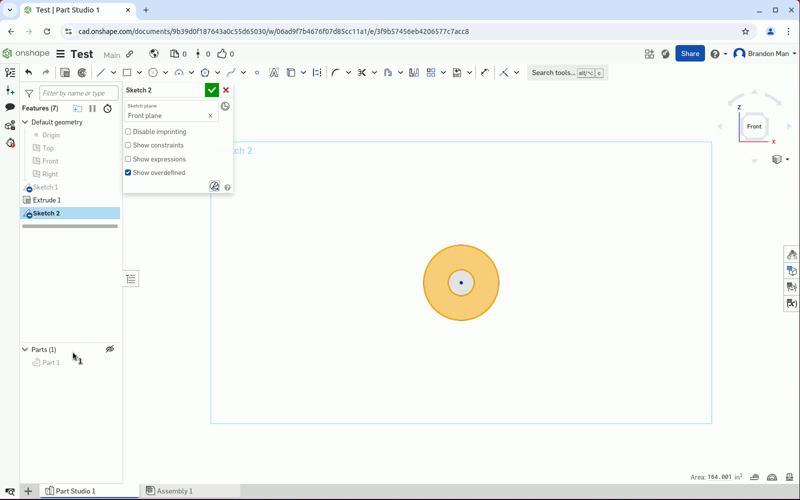
key(shift+y)
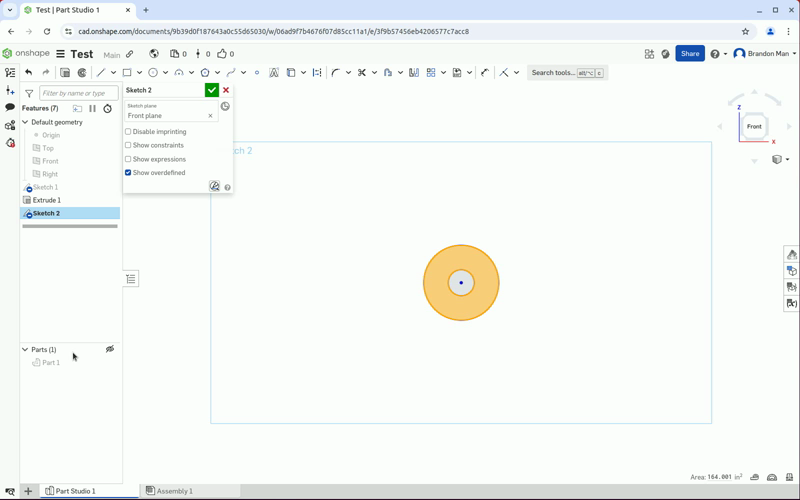
key(shift+e)
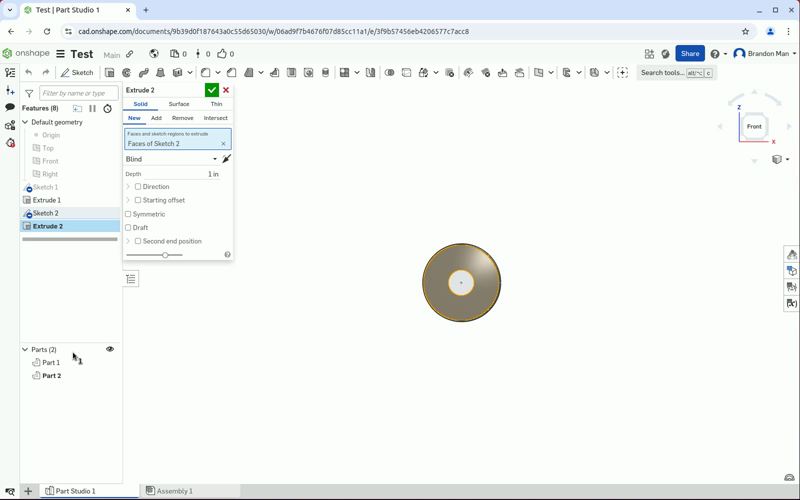
mouse_move(143, 106)
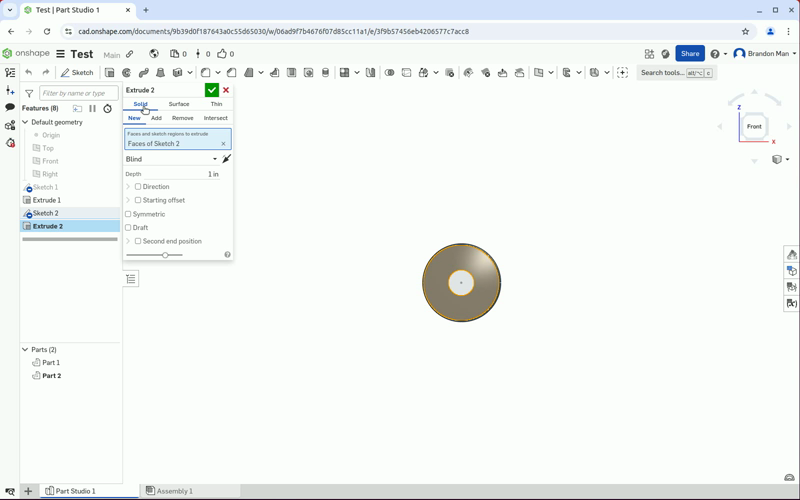
click(143, 106)
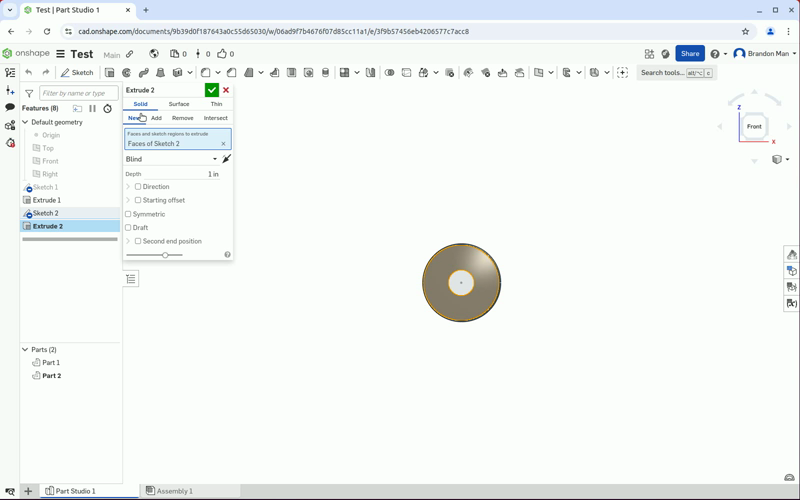
mouse_move(137, 120)
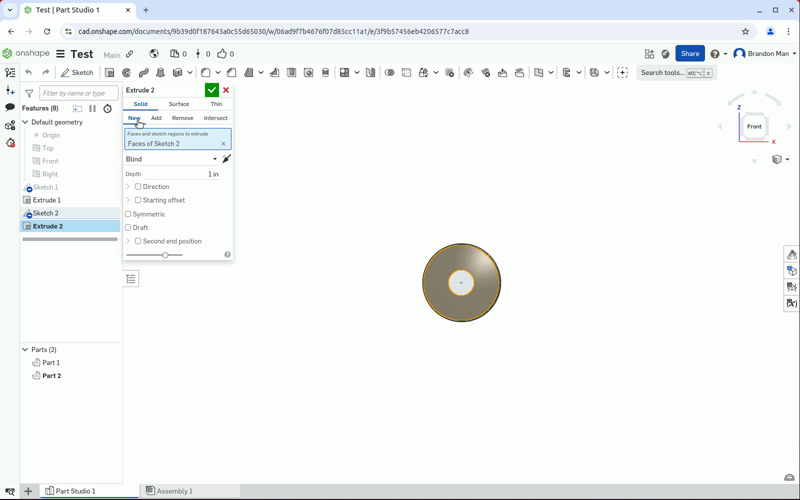
click(137, 120)
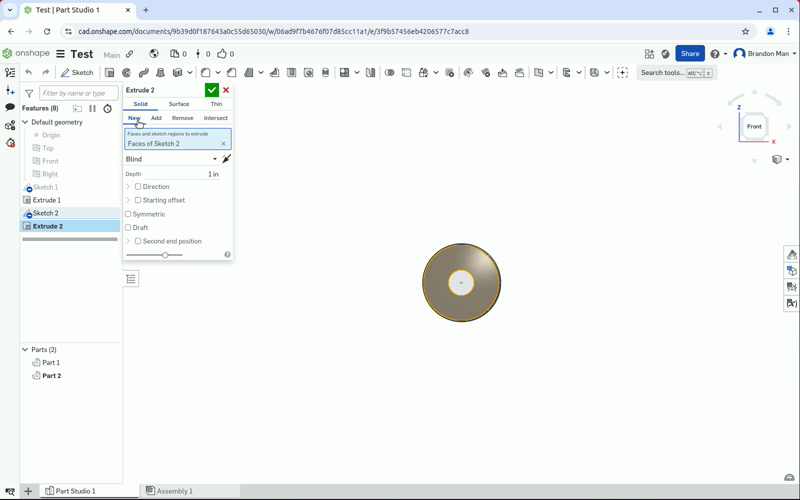
key(tab, 4)
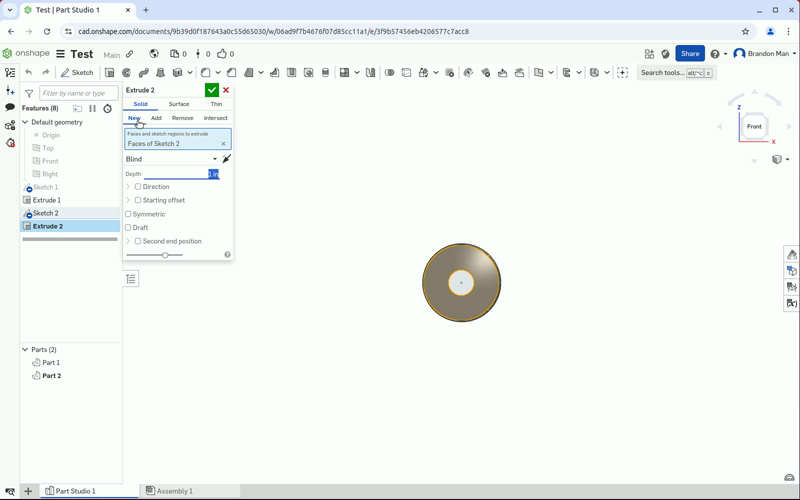
text(-23.108)
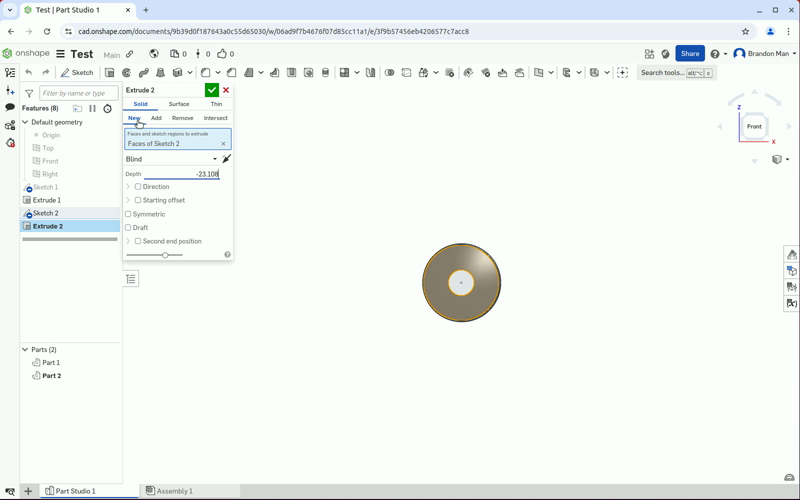
key(enter)
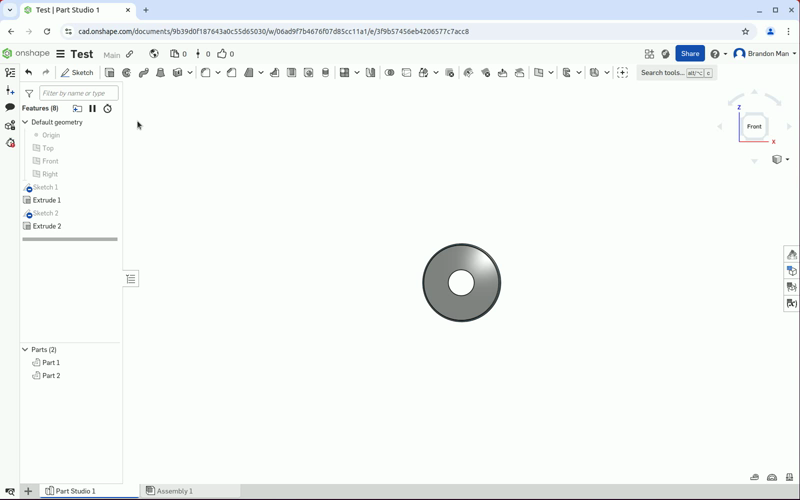
key(shift+h)
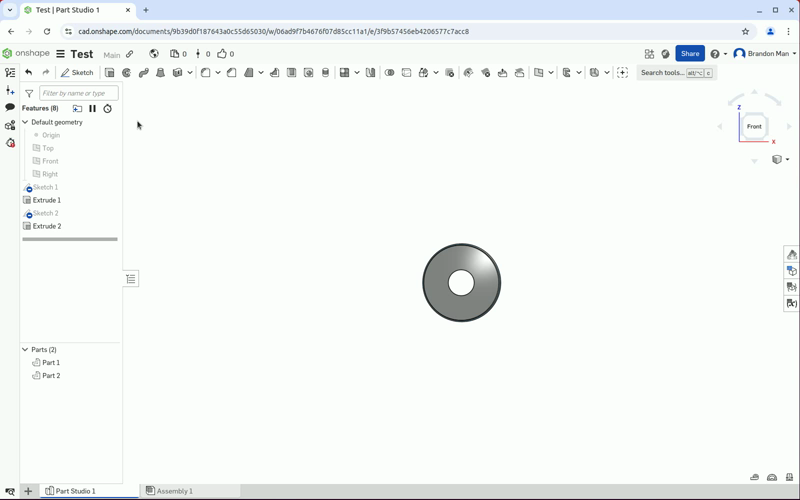
key(shift+h)
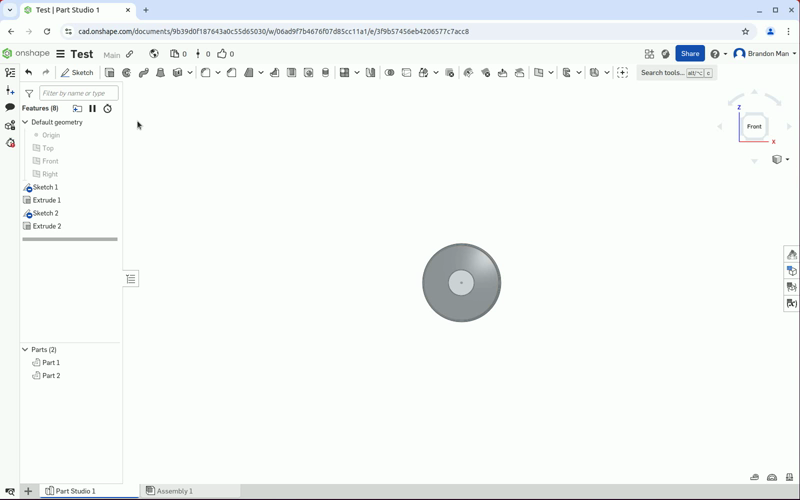
key(shift+7)
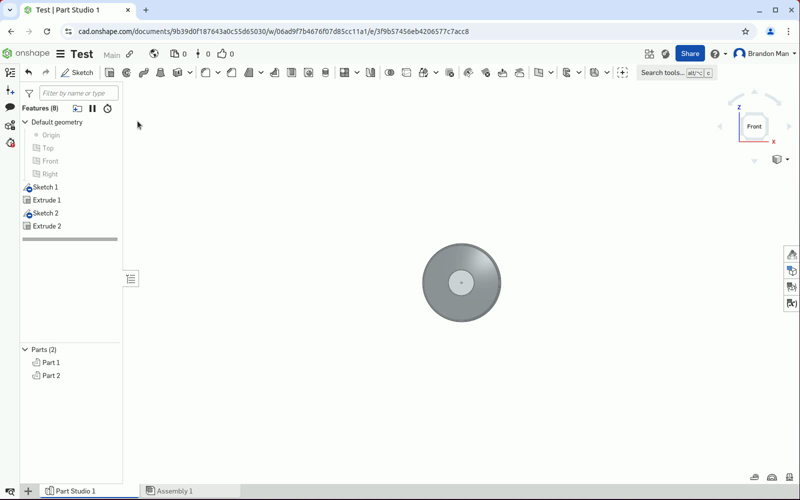
key(left, 2)
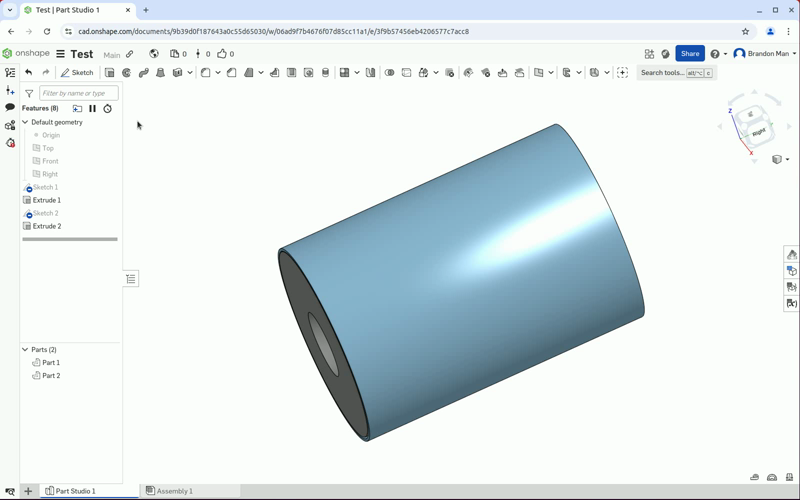
key(down, 2)
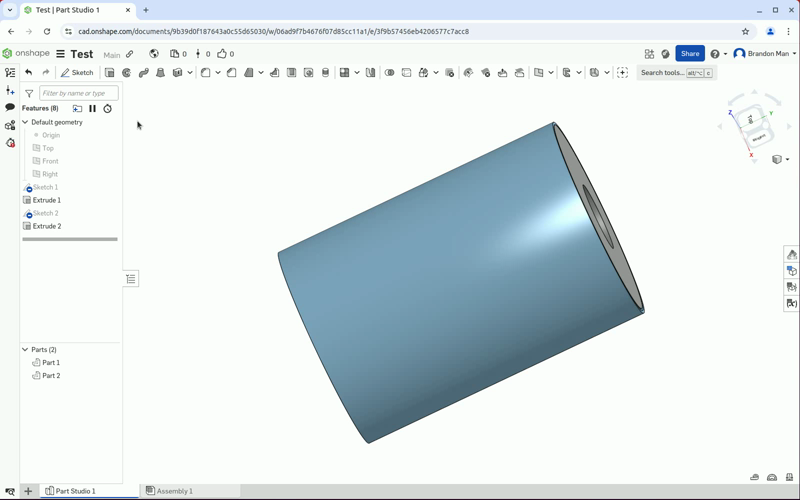
key(up, 2)
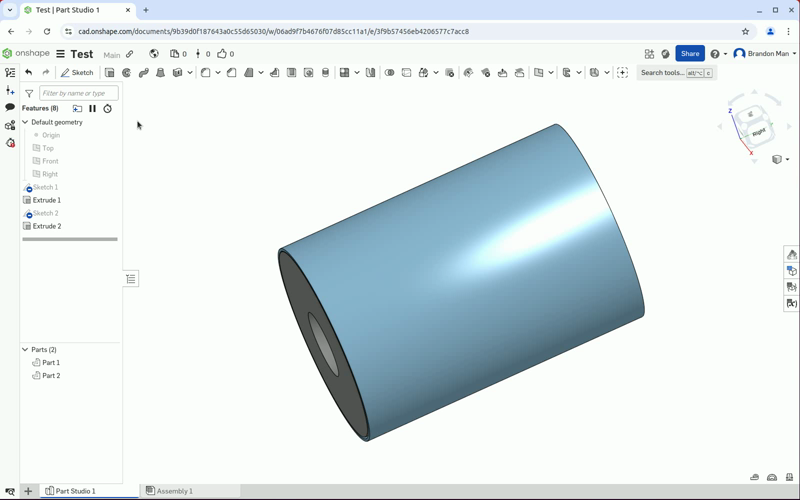
key(right, 2)
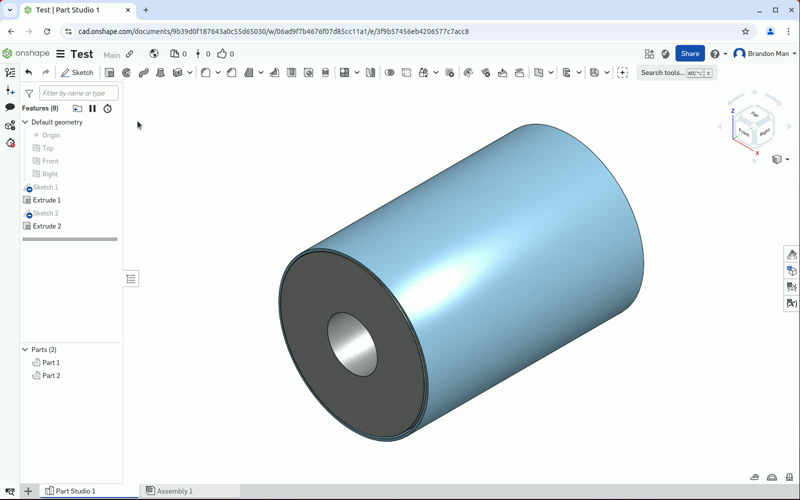
mouse_move(73, 189)
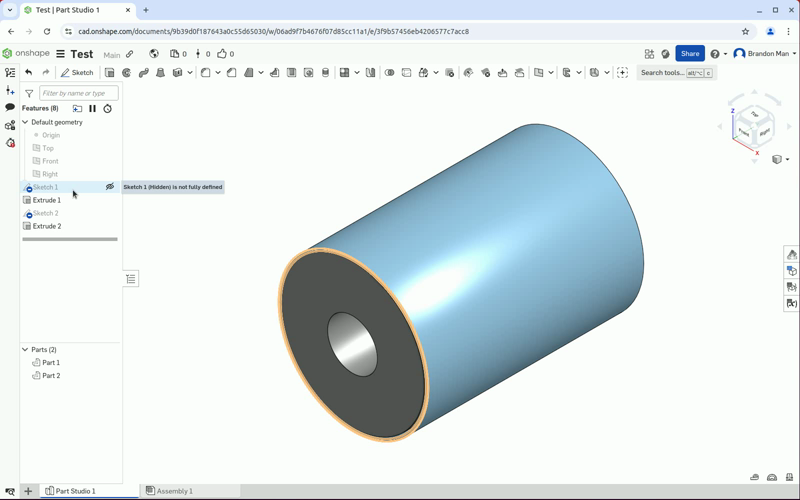
click(73, 189)